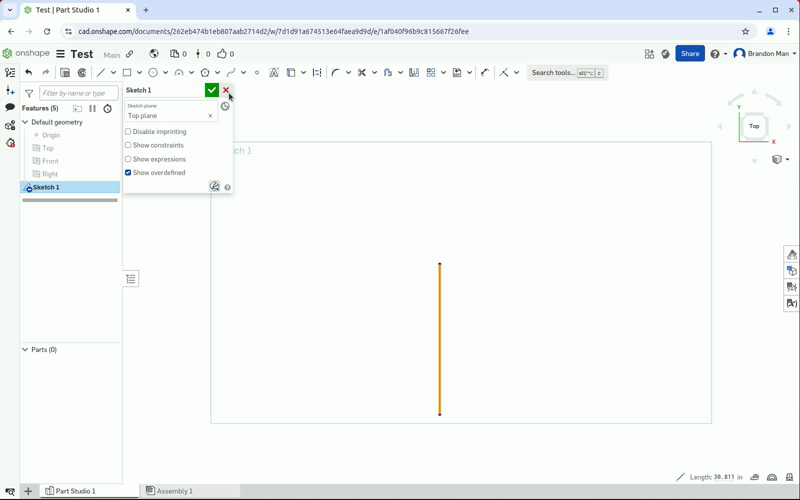
key(shift+h)
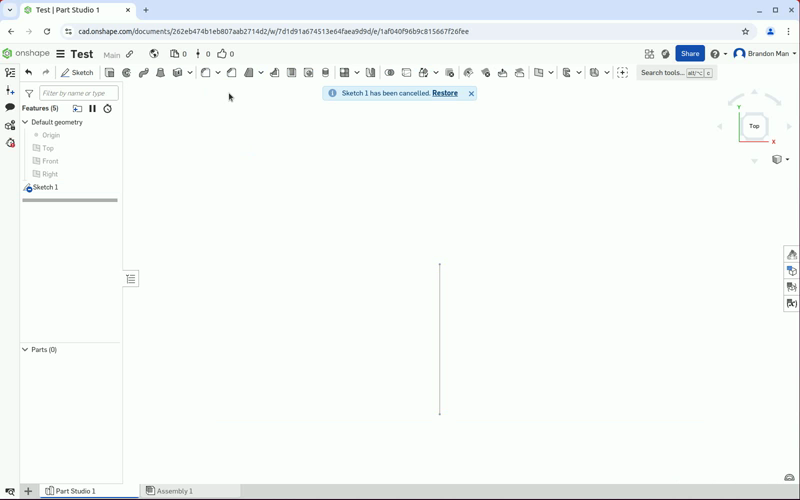
key(shift+s)
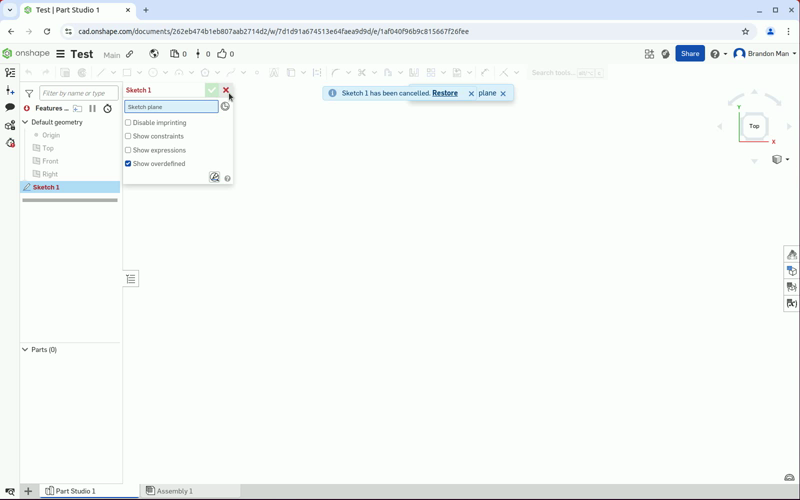
mouse_move(73, 150)
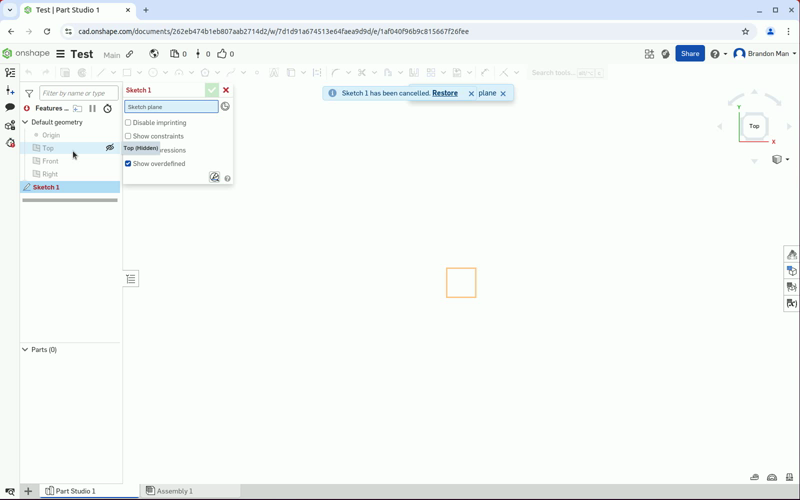
click(73, 150)
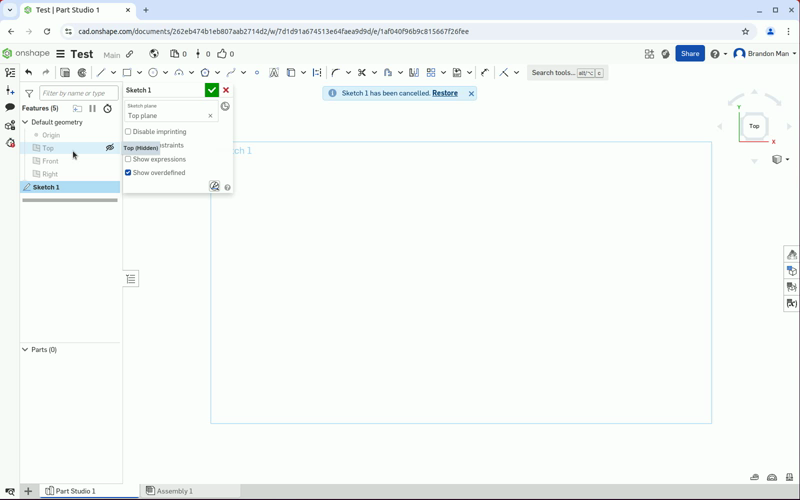
mouse_move(73, 352)
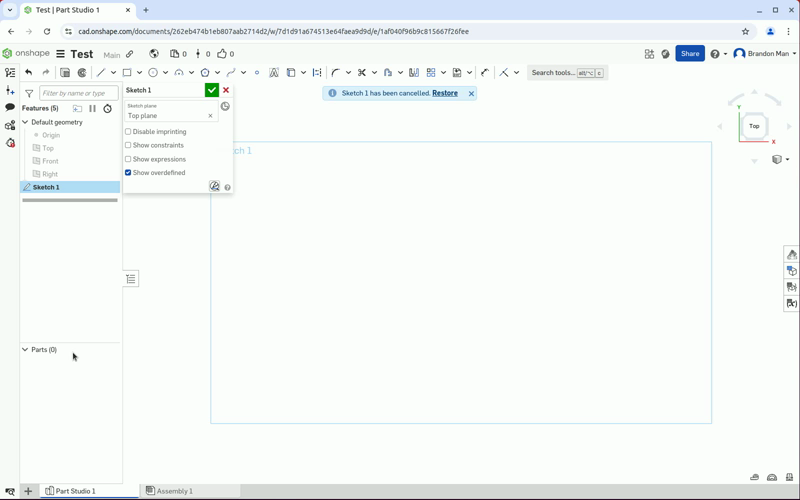
key(y)
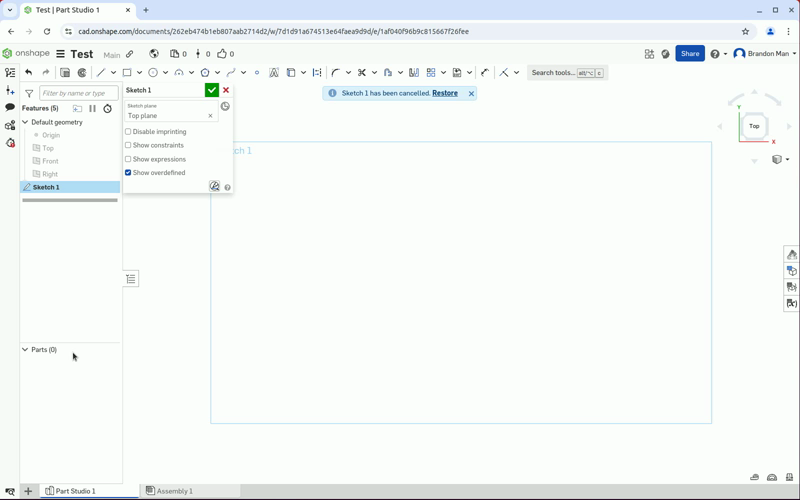
key(l)
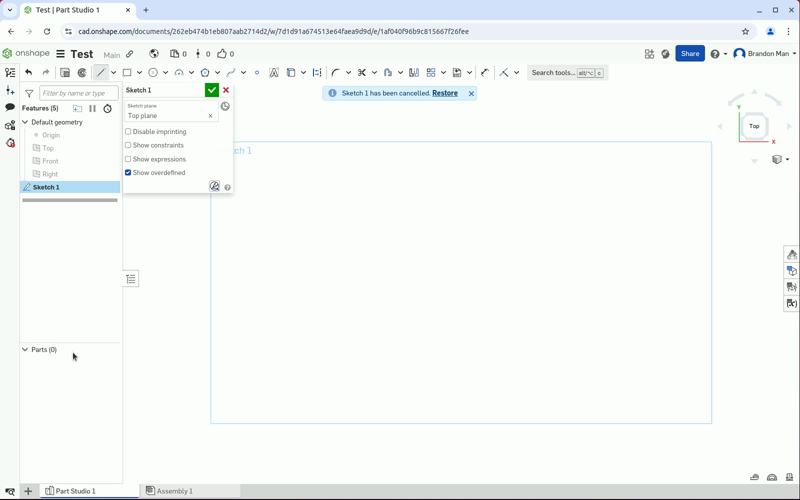
key_down(shift)
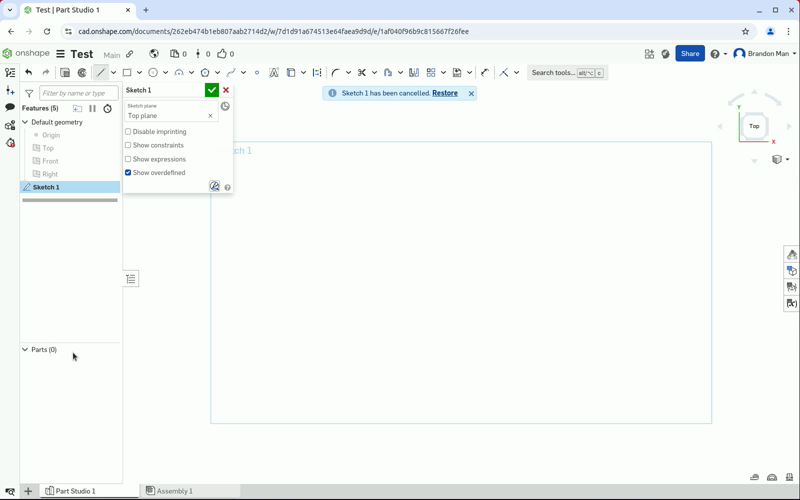
mouse_move(349, 282)
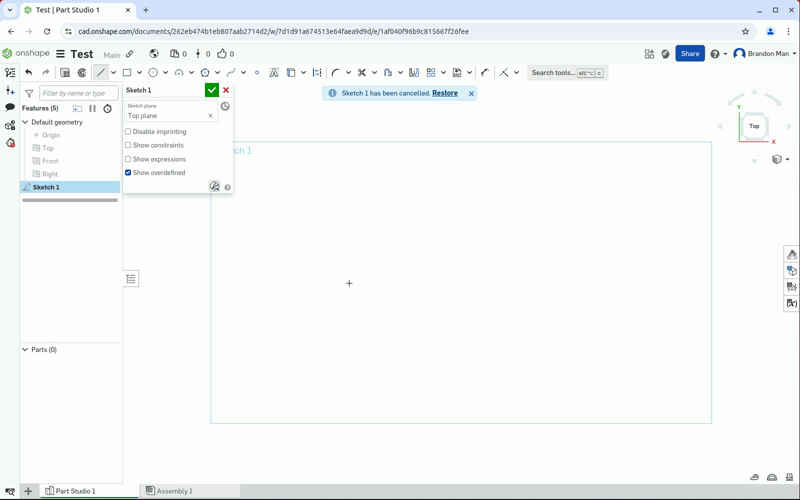
click(349, 282)
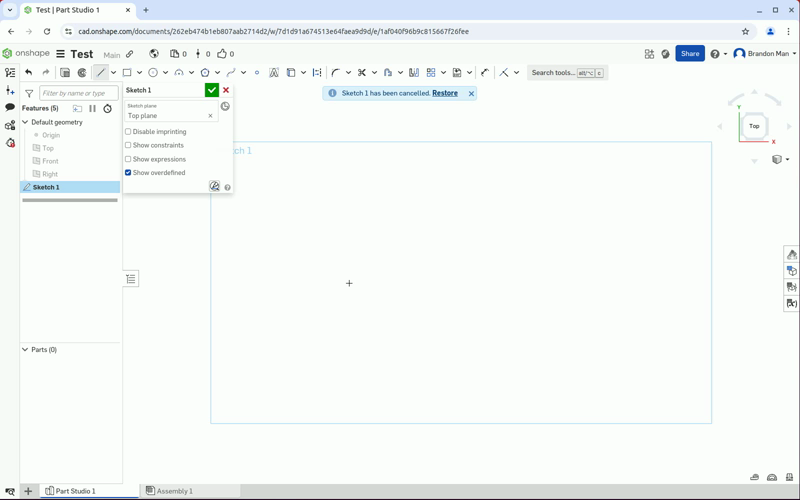
key_up(shift)
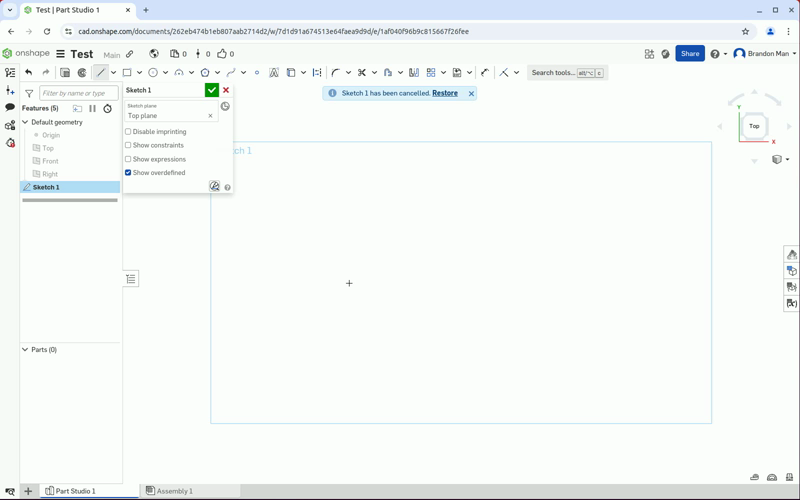
key_down(shift)
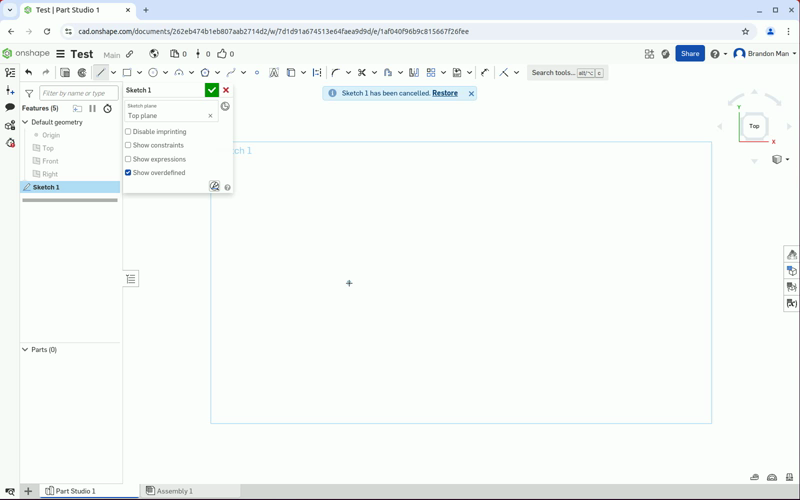
mouse_move(405, 378)
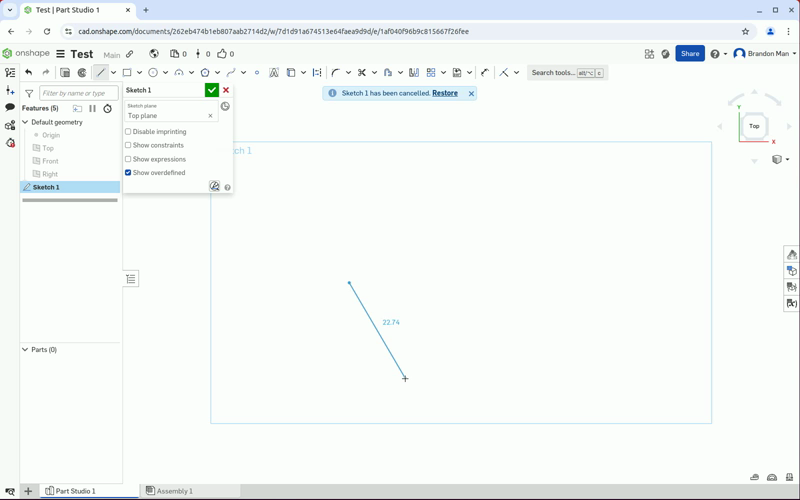
click(405, 378)
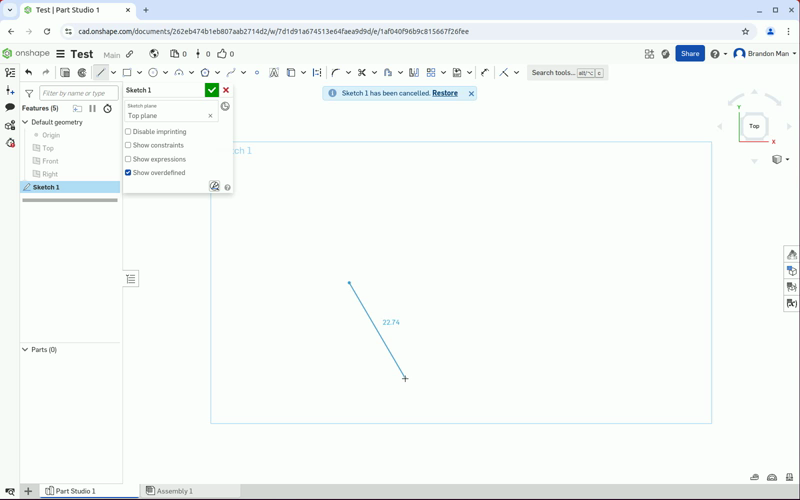
key_up(shift)
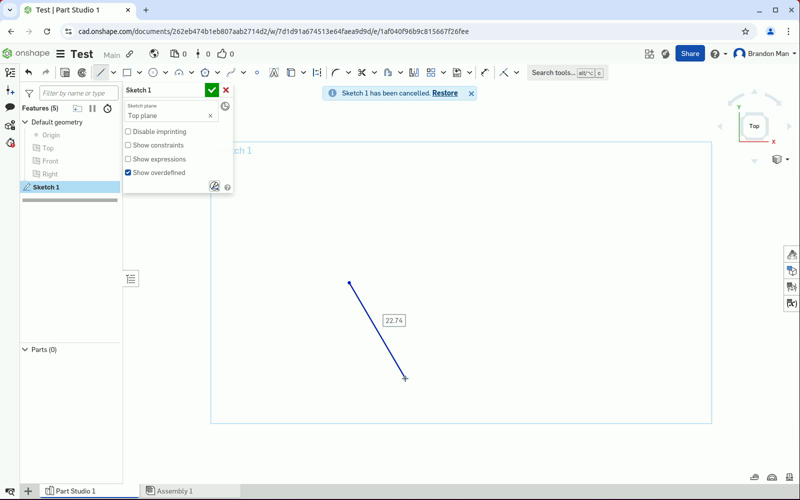
key_down(shift)
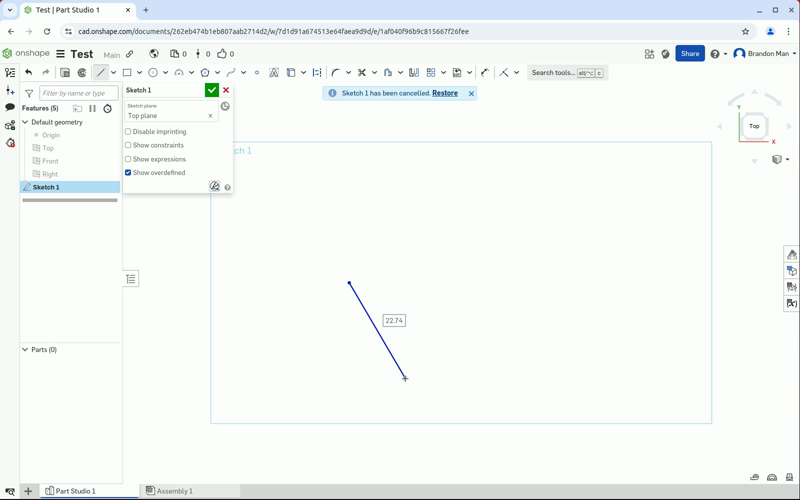
mouse_move(514, 378)
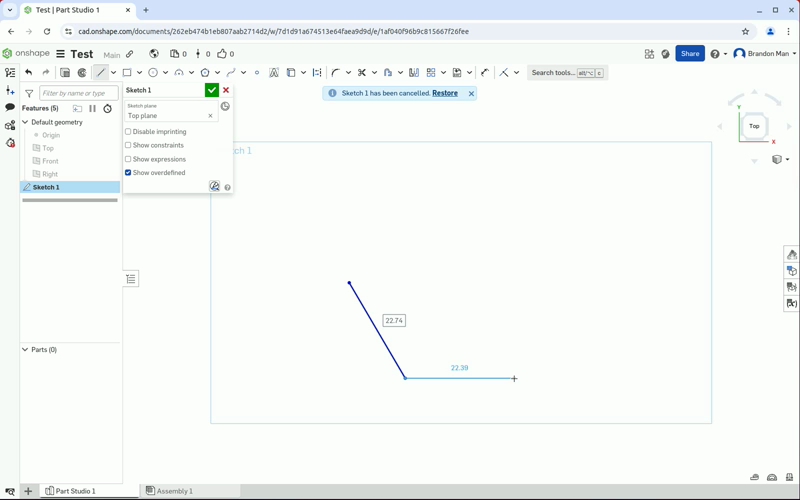
click(514, 378)
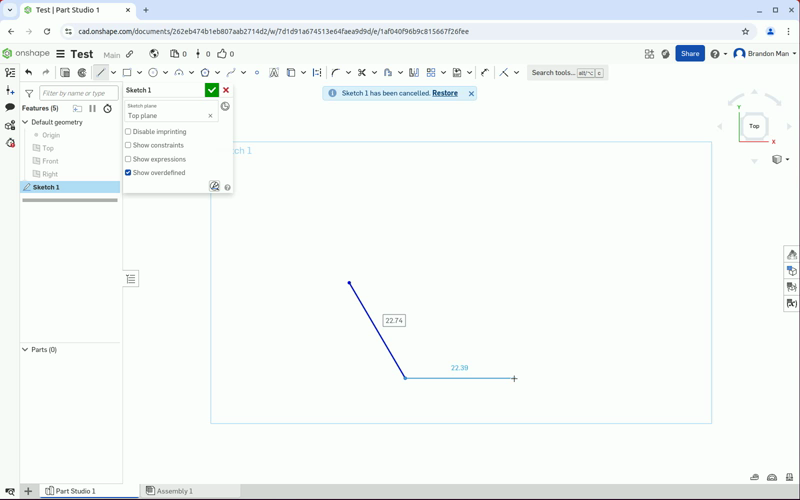
key_up(shift)
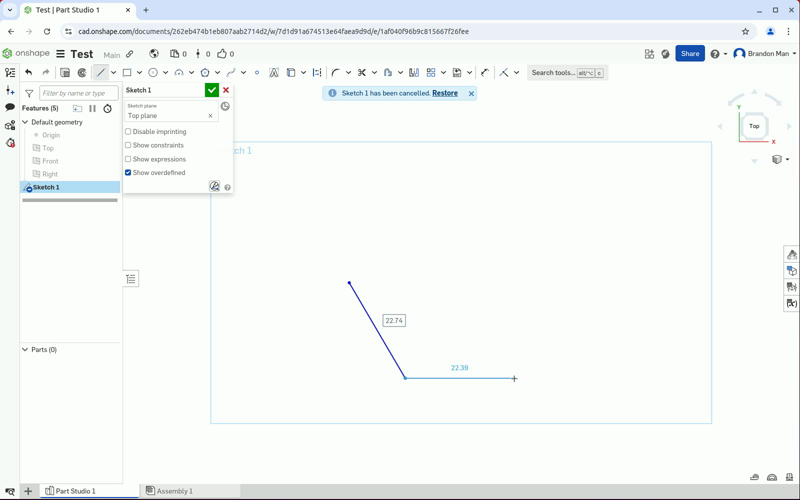
key_down(shift)
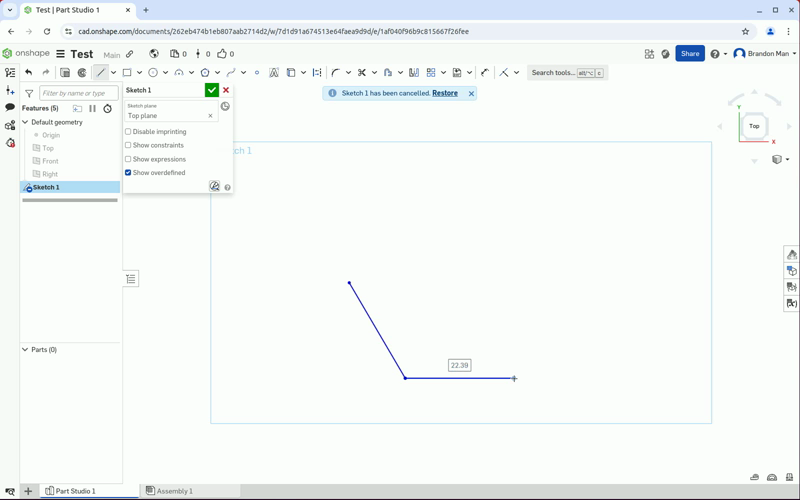
mouse_move(569, 282)
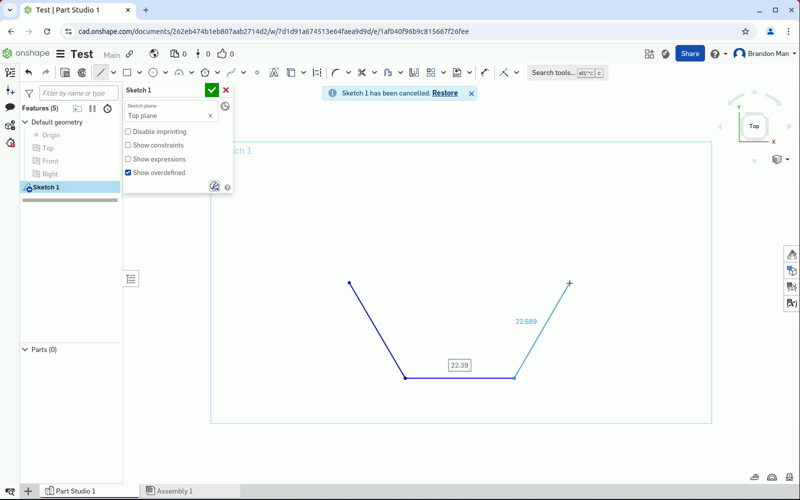
click(569, 282)
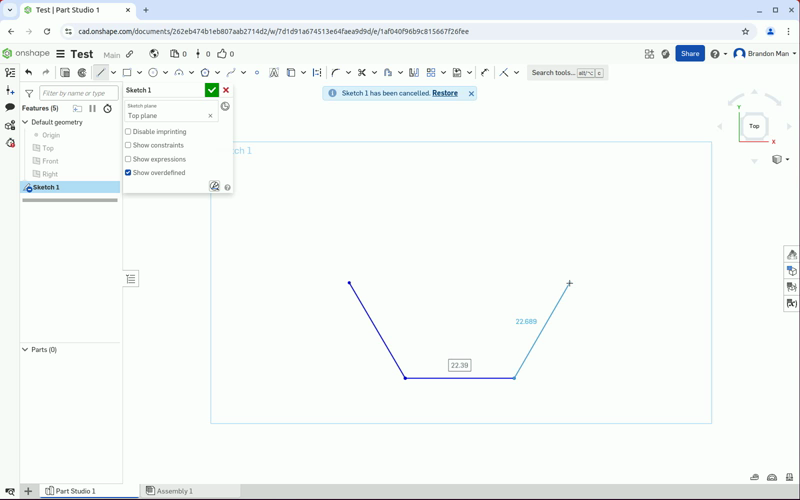
key_up(shift)
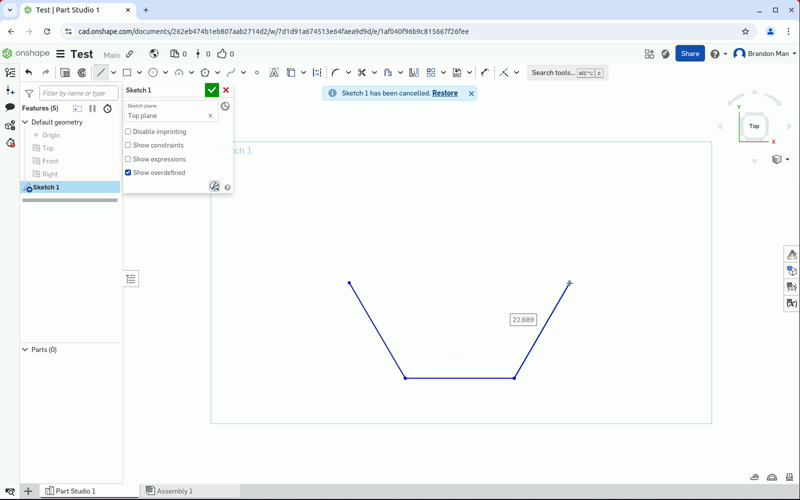
key_down(shift)
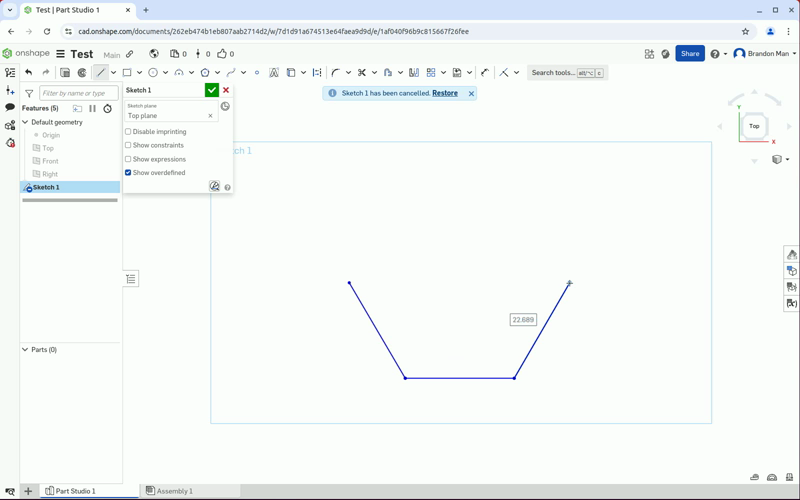
mouse_move(514, 187)
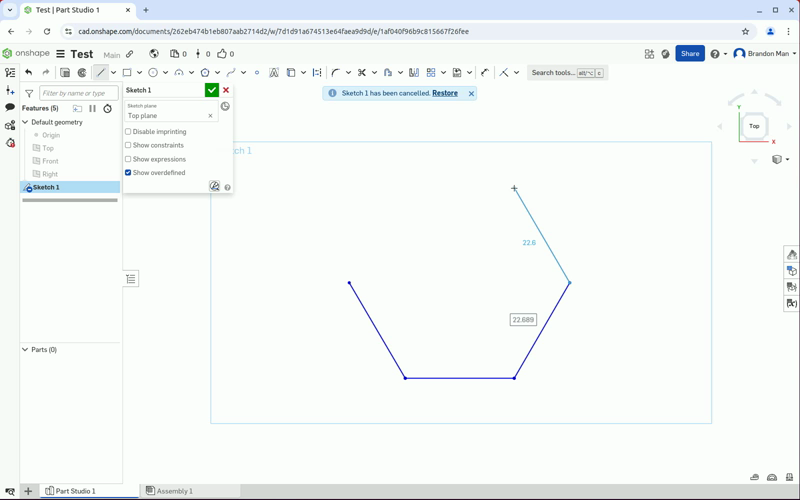
click(514, 187)
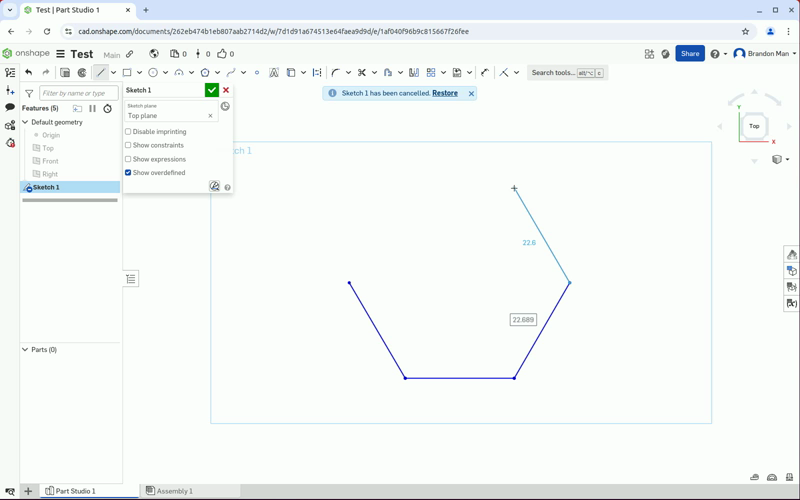
key_up(shift)
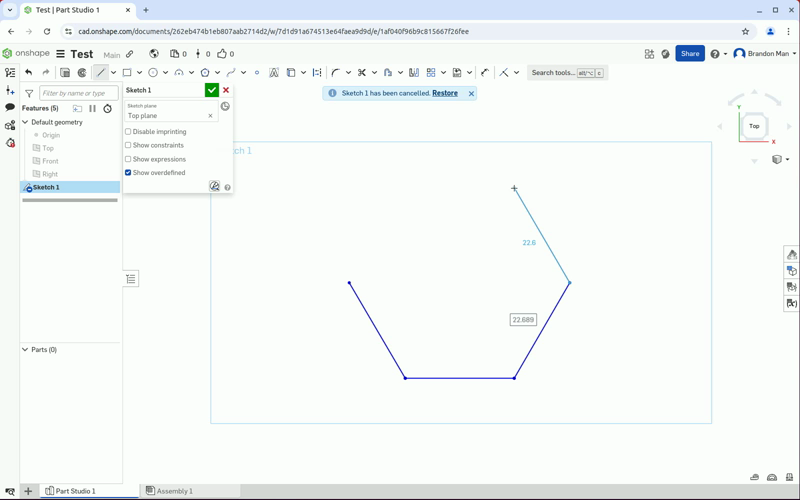
key_down(shift)
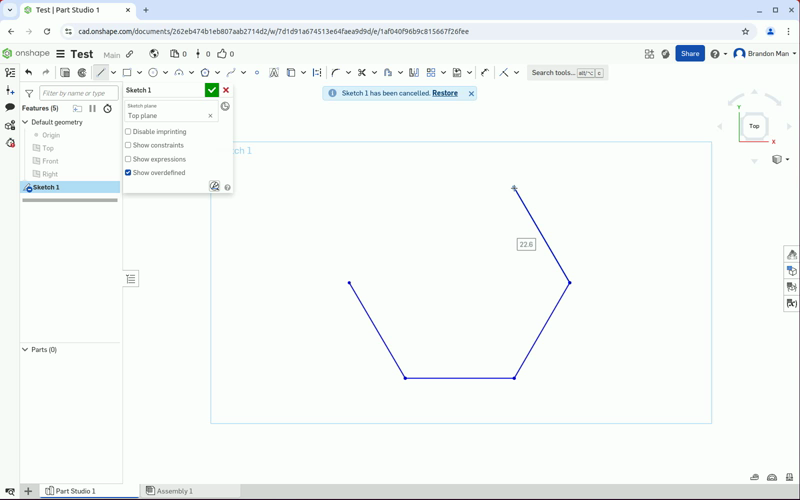
mouse_move(405, 187)
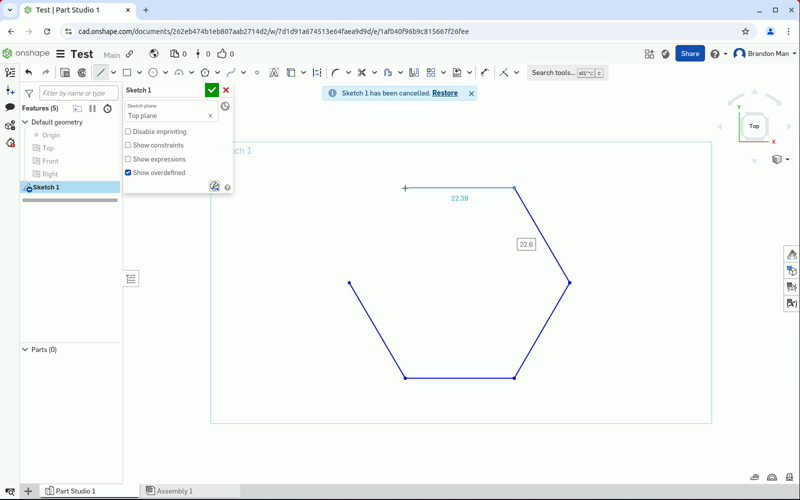
click(405, 187)
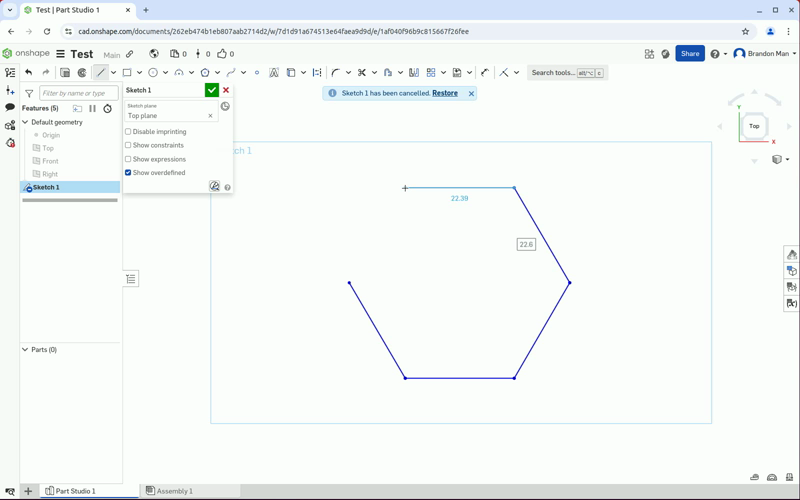
key_up(shift)
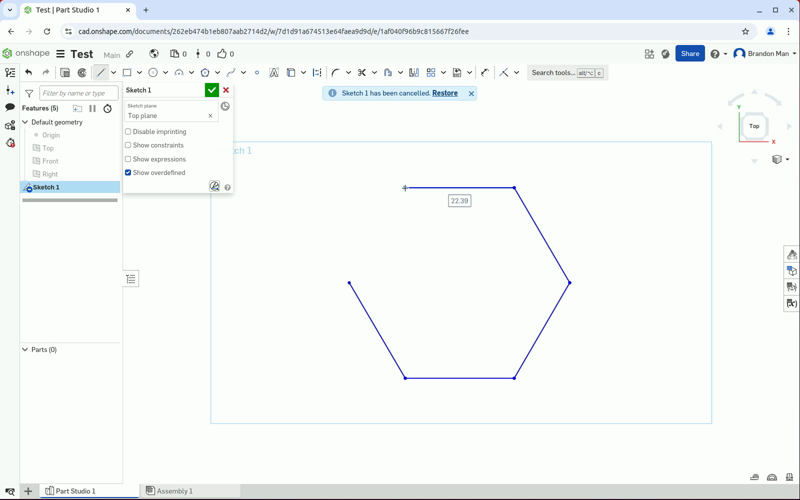
key_down(shift)
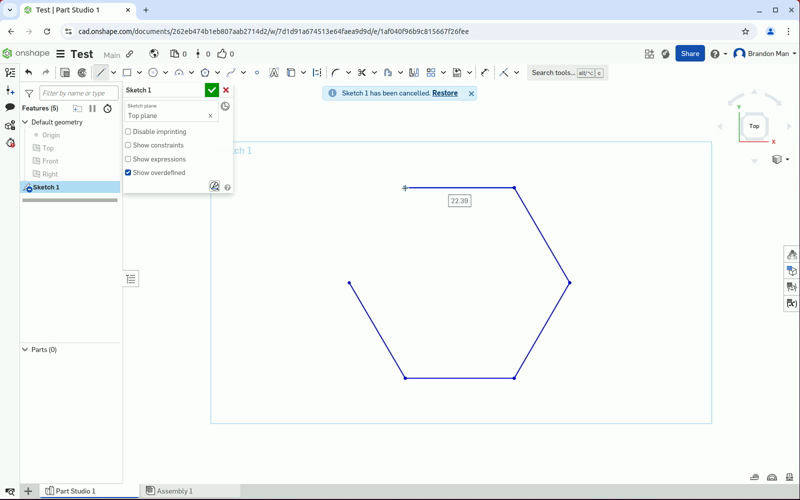
mouse_move(349, 282)
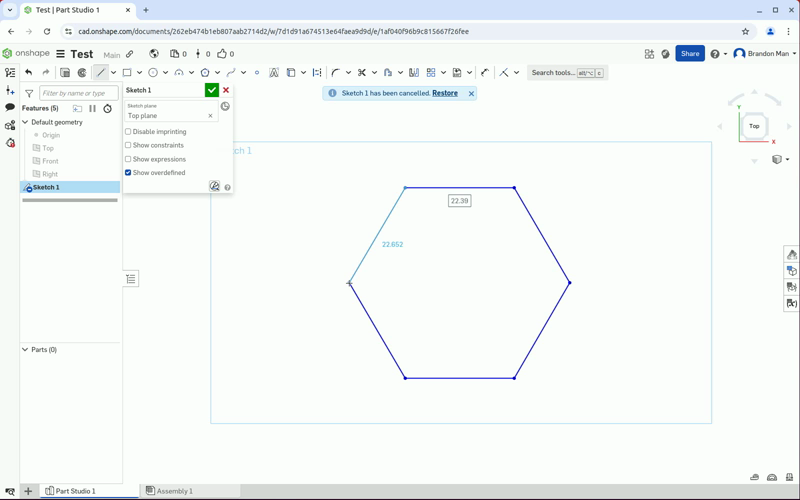
key_up(shift)
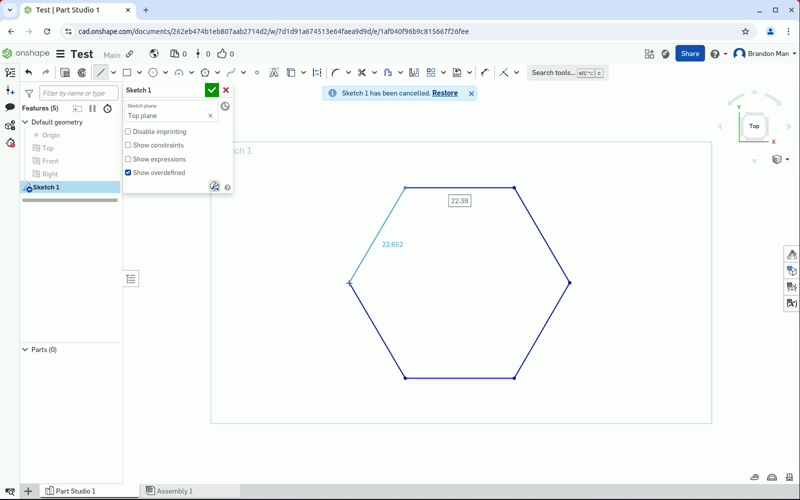
click(349, 282)
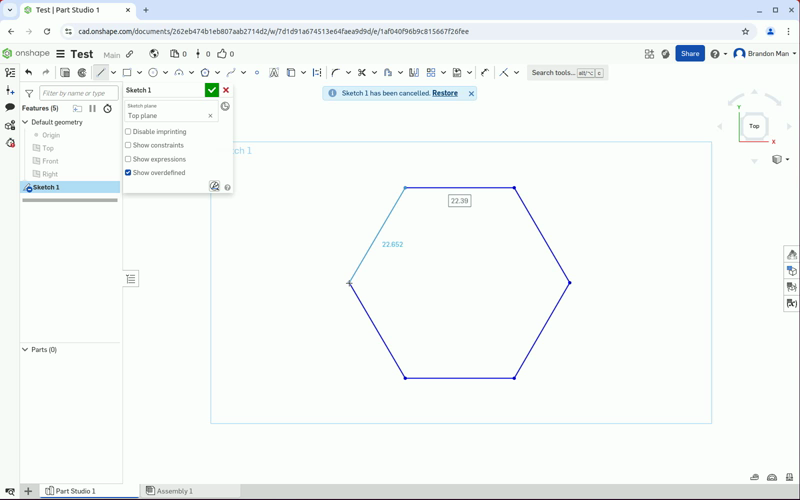
key(esc)
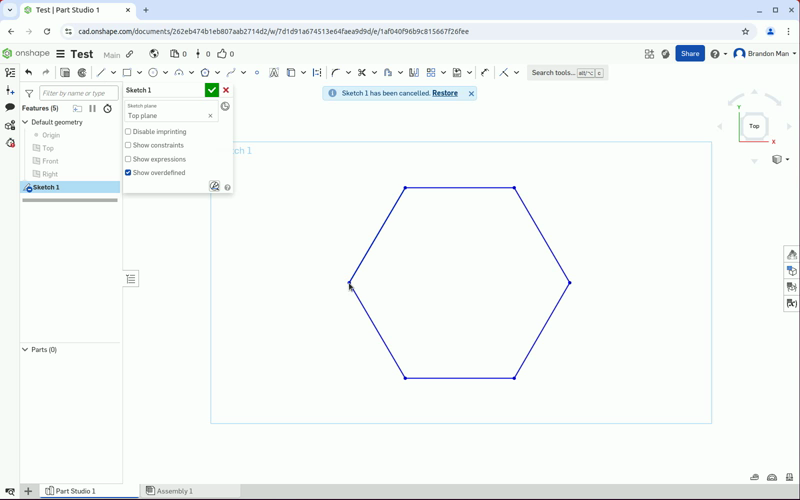
mouse_move(473, 278)
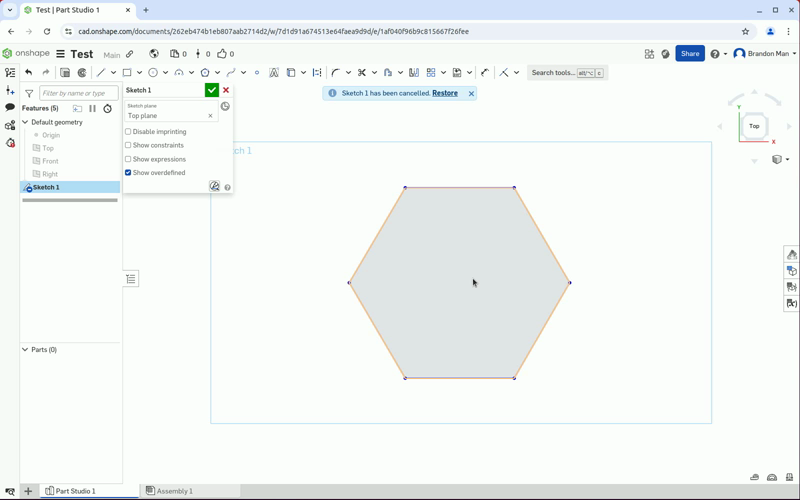
click(473, 278)
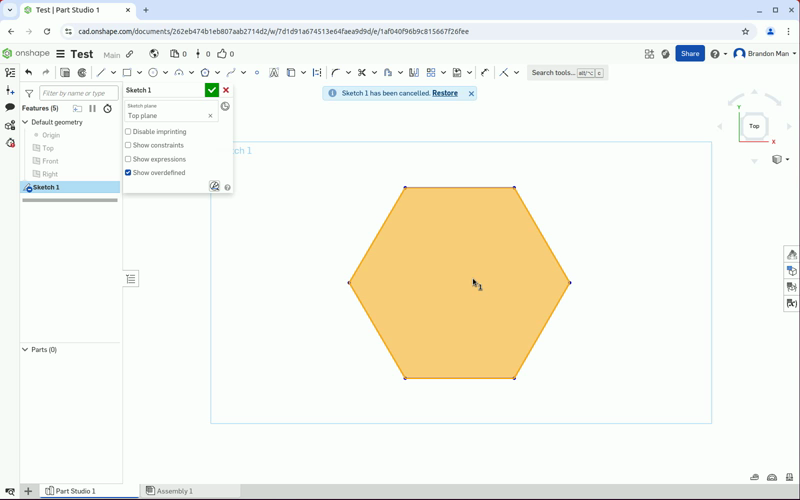
mouse_move(73, 352)
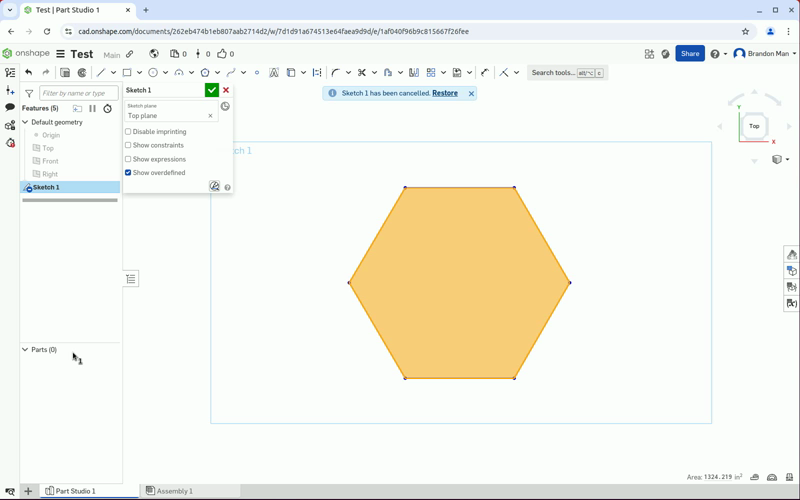
key(shift+y)
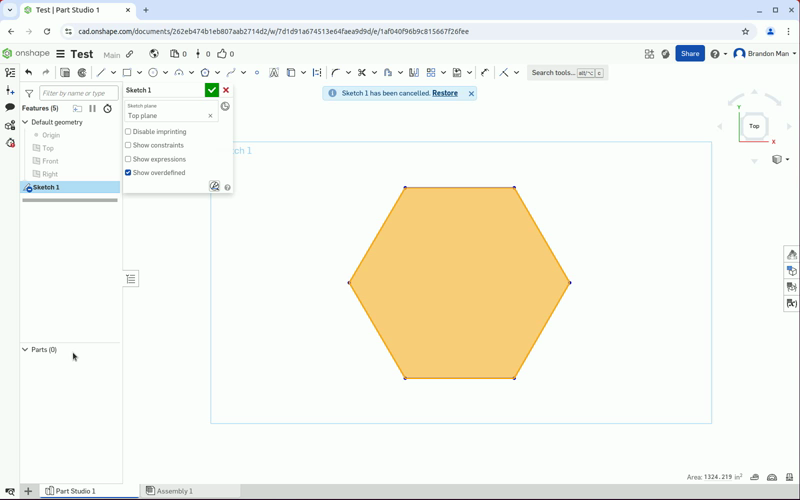
key(shift+e)
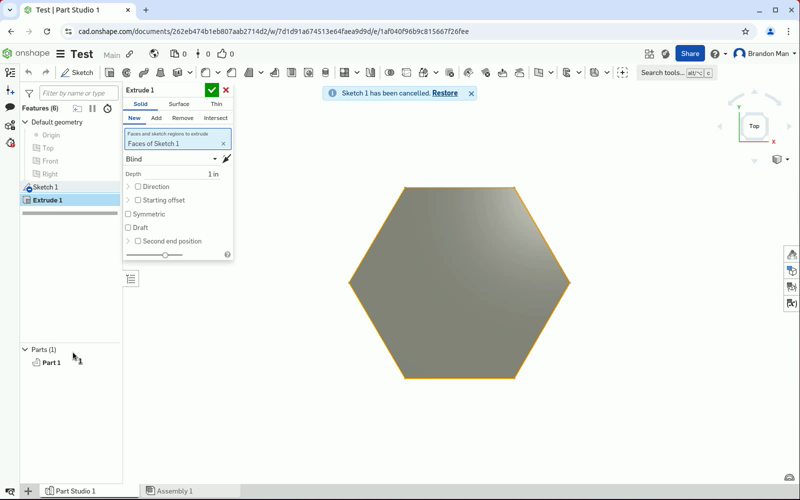
mouse_move(143, 106)
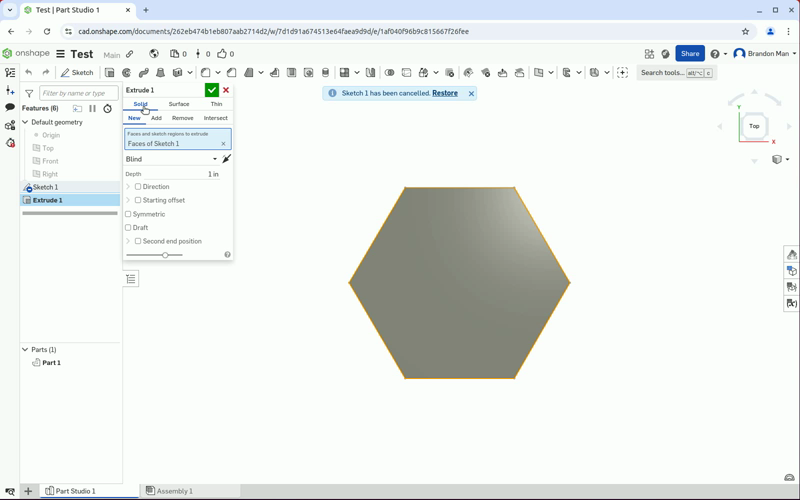
click(143, 106)
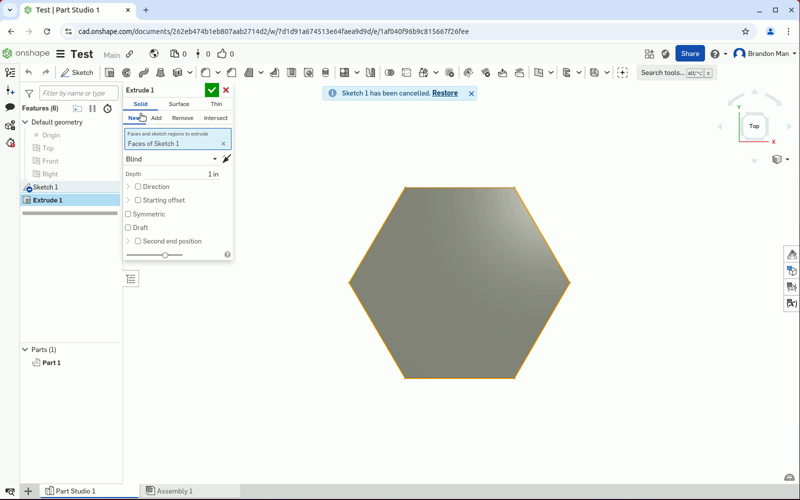
mouse_move(137, 120)
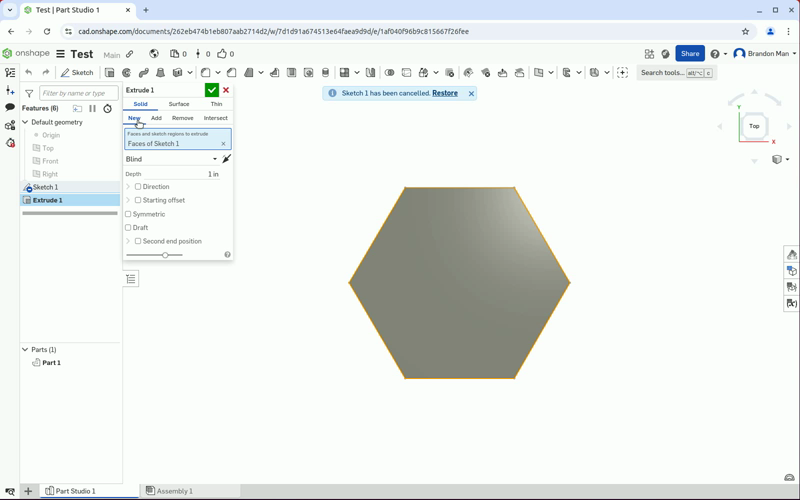
click(137, 120)
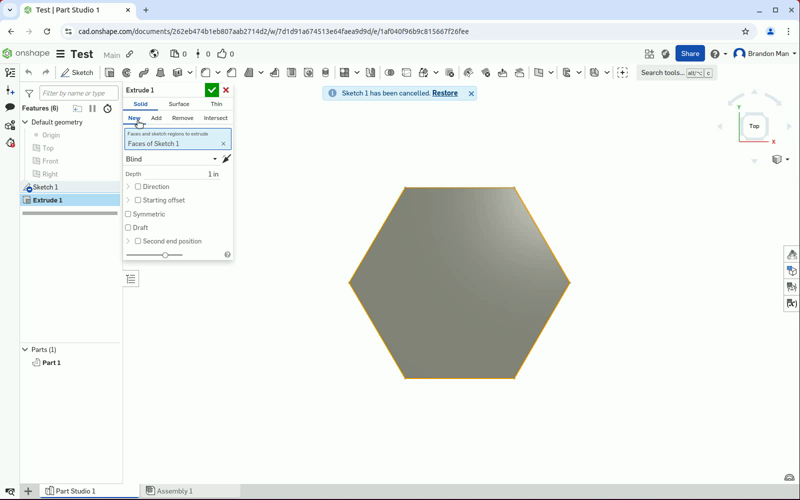
key(tab, 4)
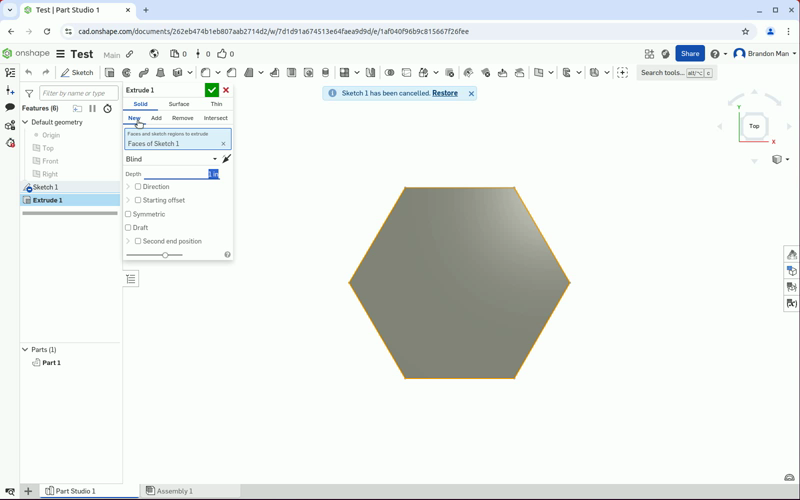
text(15.405)
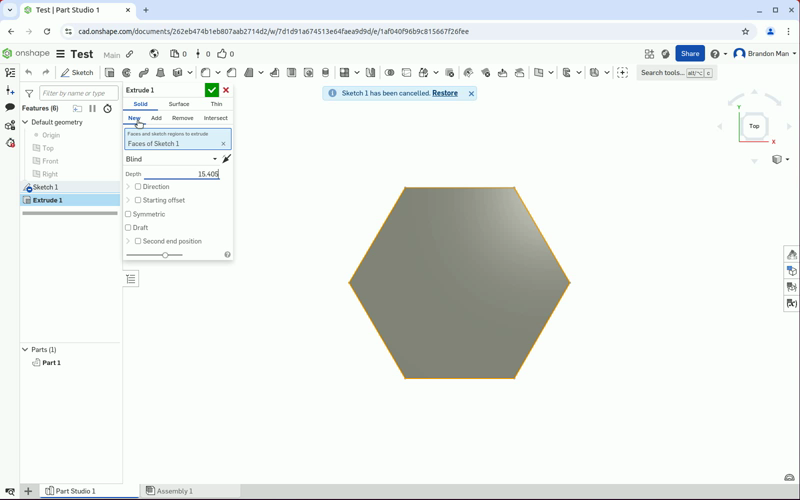
key(enter)
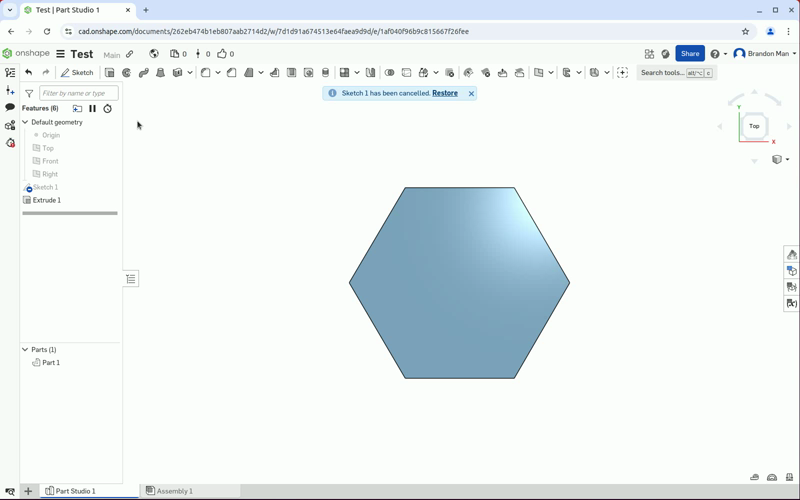
key(shift+h)
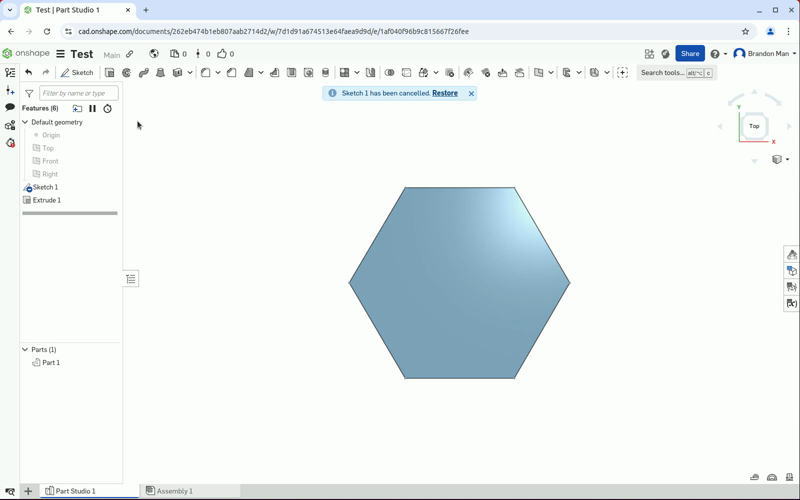
key(shift+h)
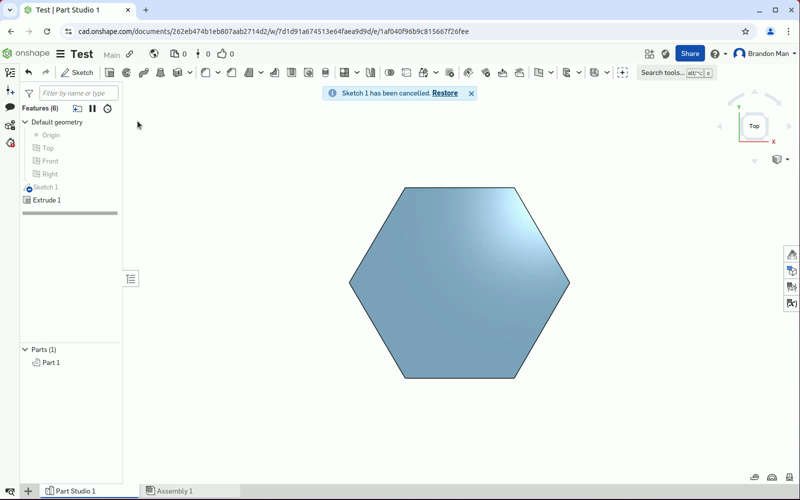
mouse_move(73, 189)
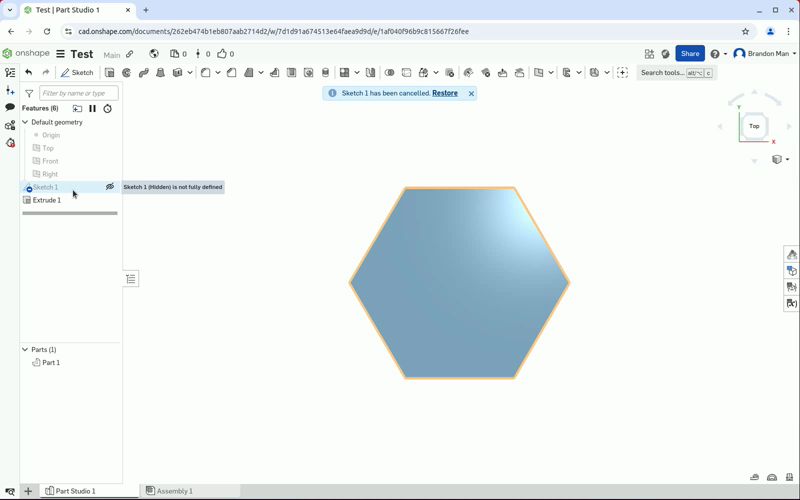
click(73, 189)
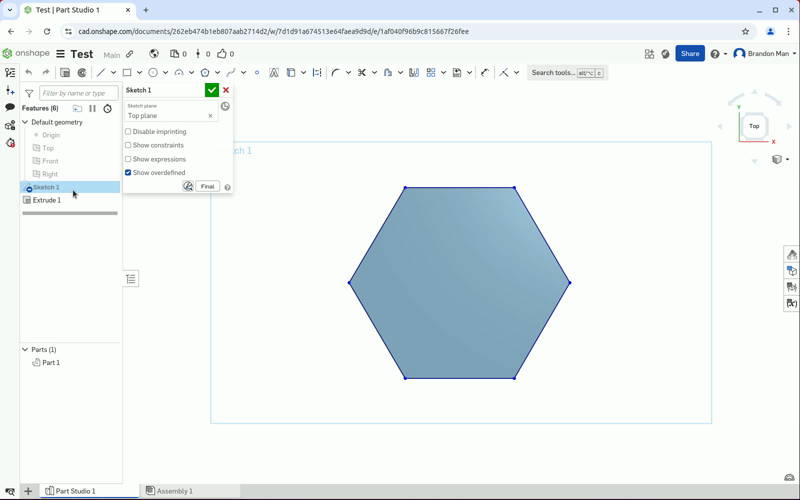
mouse_move(229, 92)
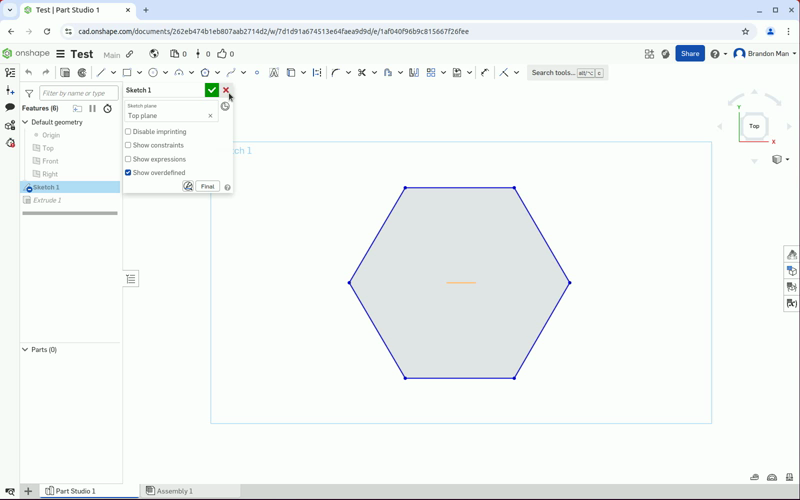
click(229, 92)
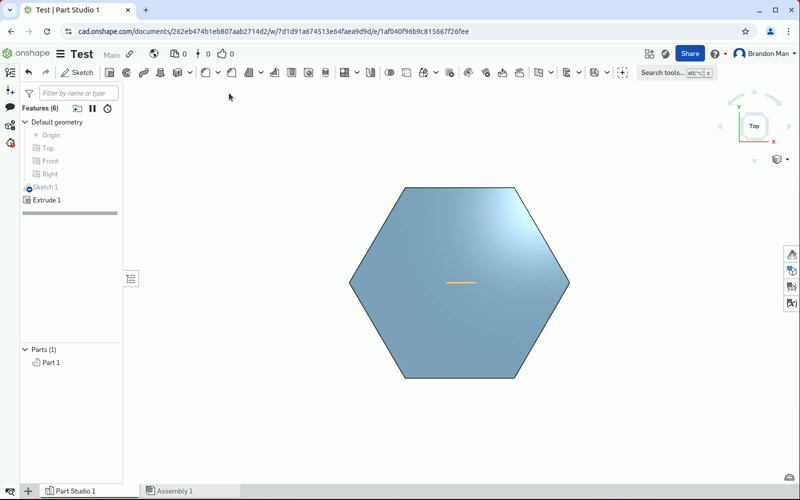
mouse_move(541, 75)
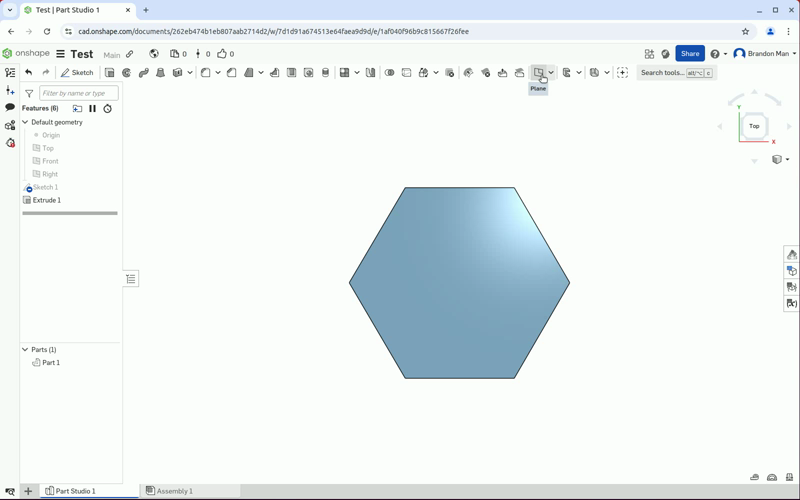
click(541, 75)
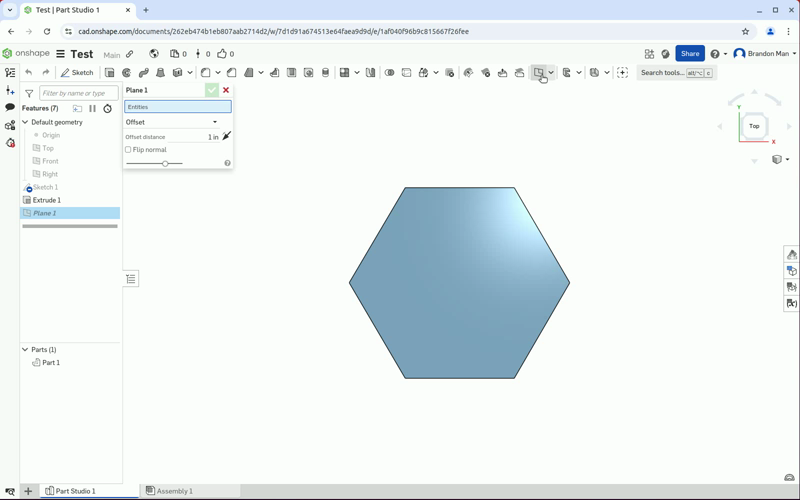
mouse_move(73, 150)
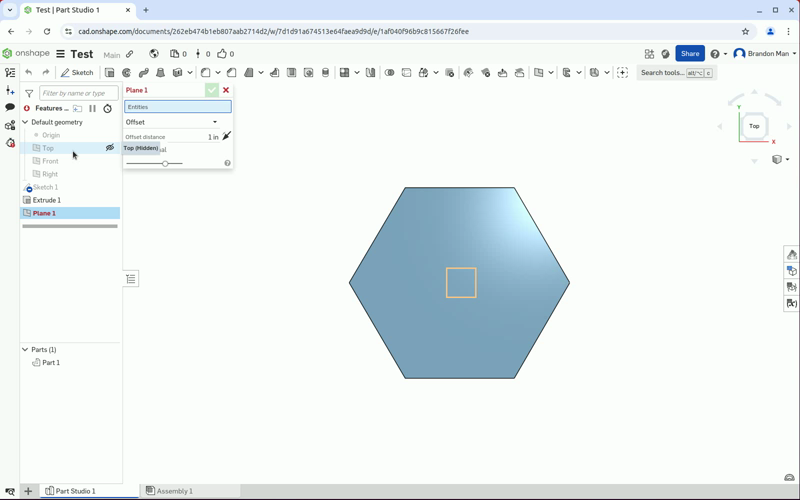
click(73, 150)
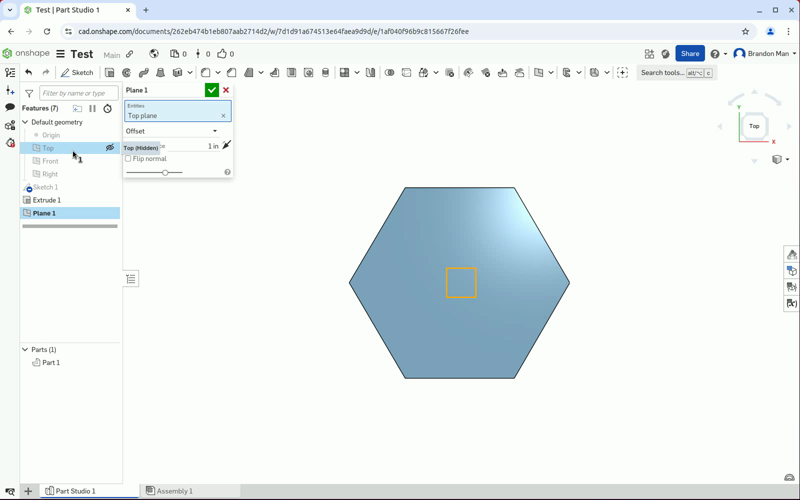
key(tab, 2)
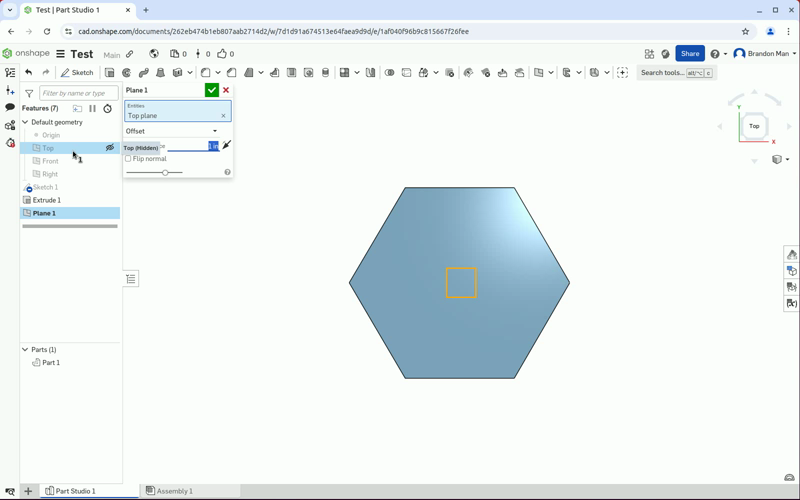
text(15.405)
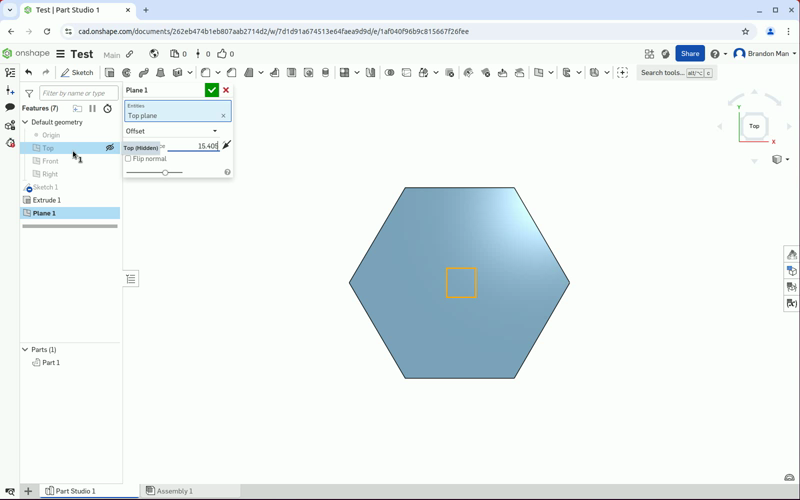
key(enter, 2)
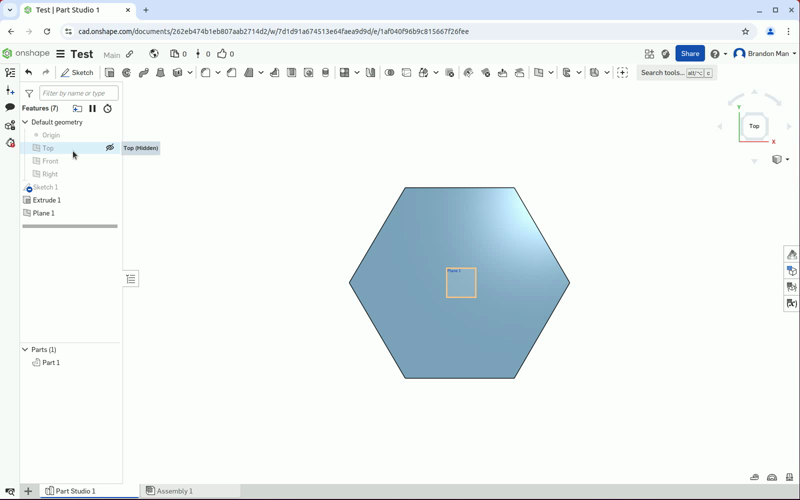
key(shift+s)
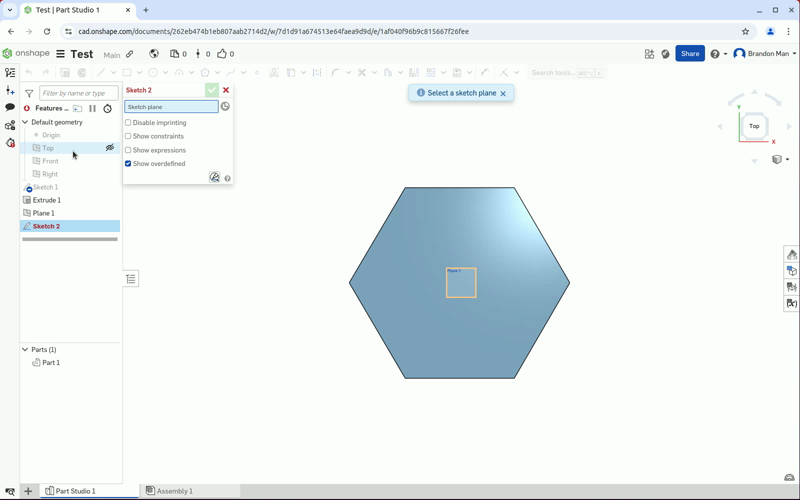
mouse_move(73, 215)
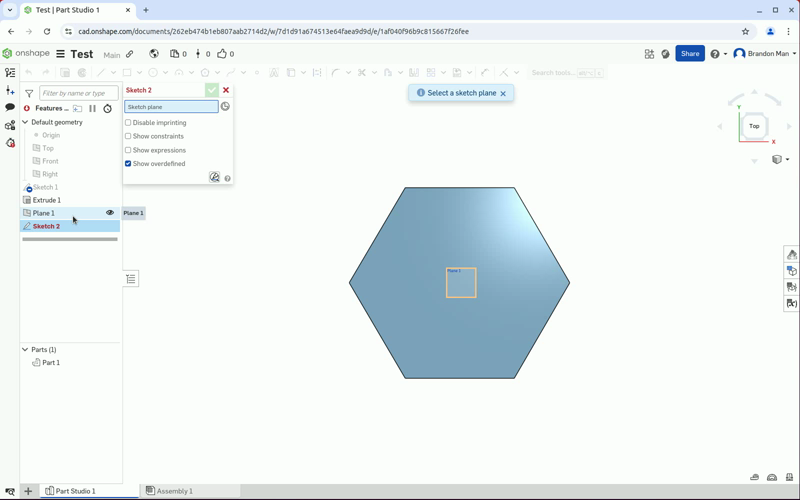
click(73, 215)
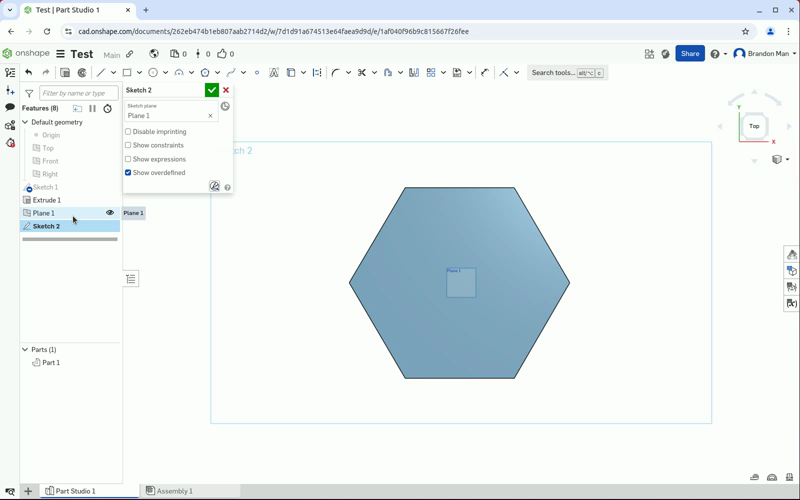
mouse_move(73, 352)
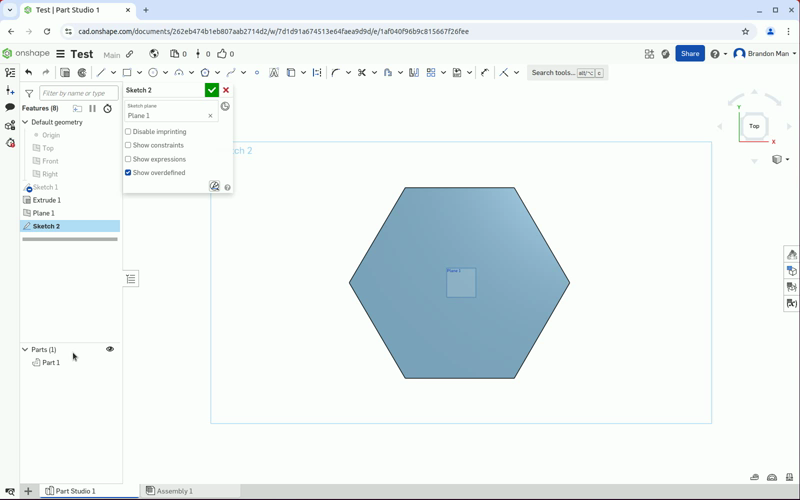
key(y)
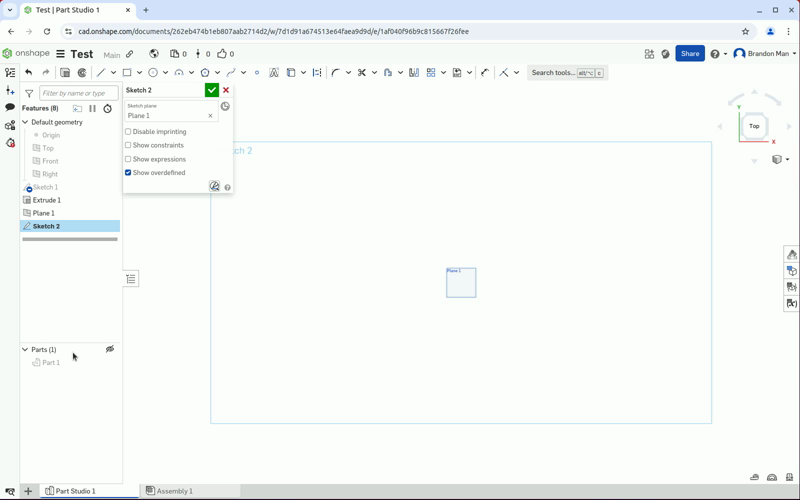
key(c)
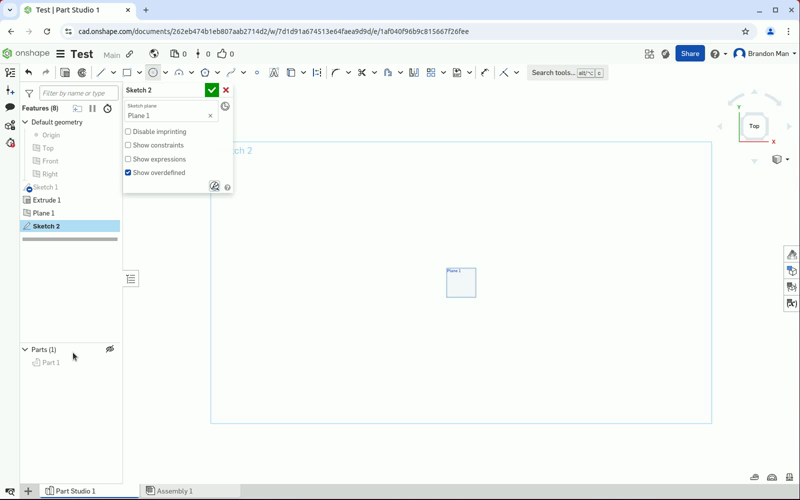
key_down(shift)
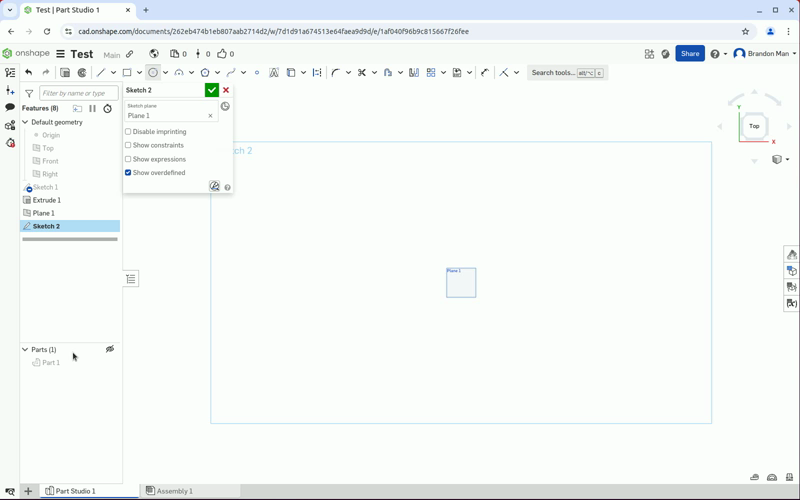
mouse_move(461, 282)
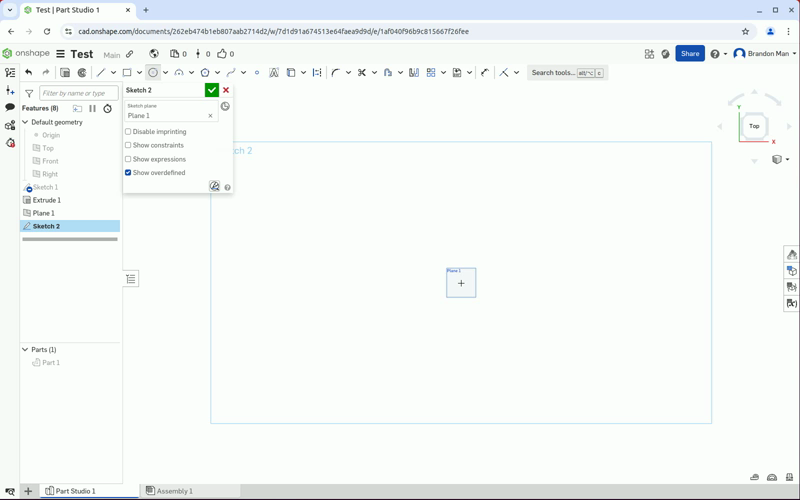
click(461, 282)
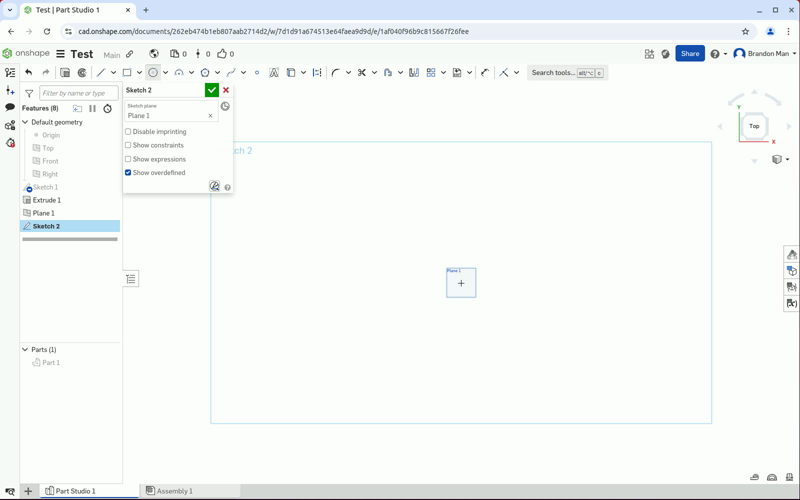
key_up(shift)
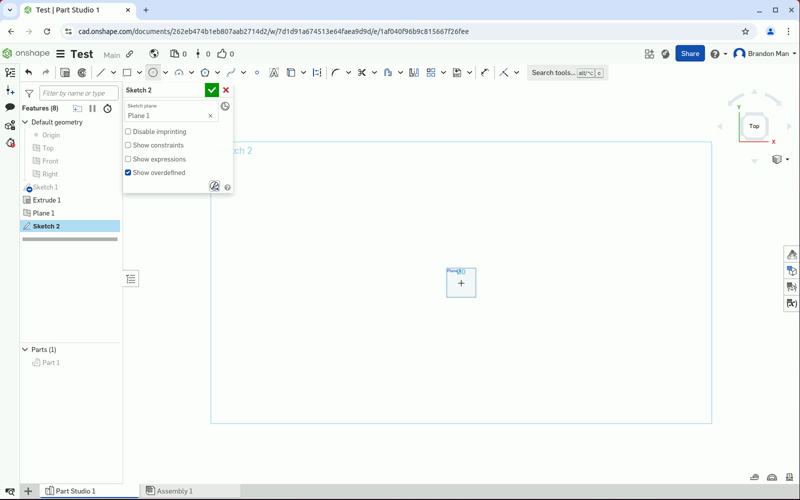
mouse_move(552, 282)
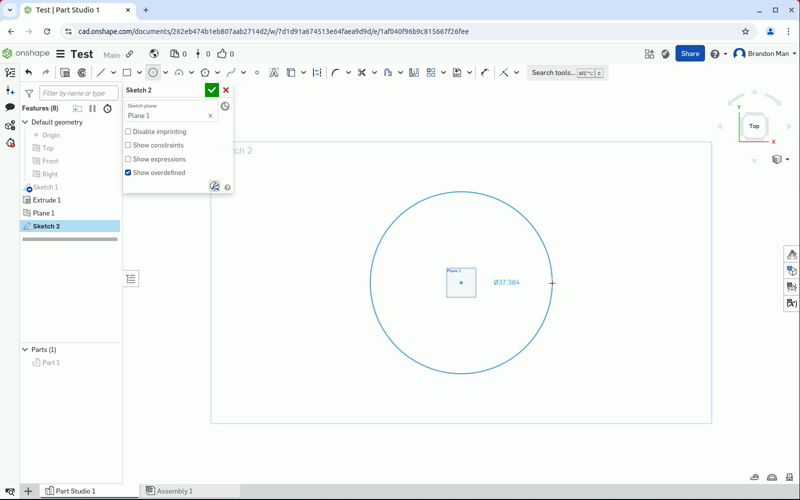
click(552, 282)
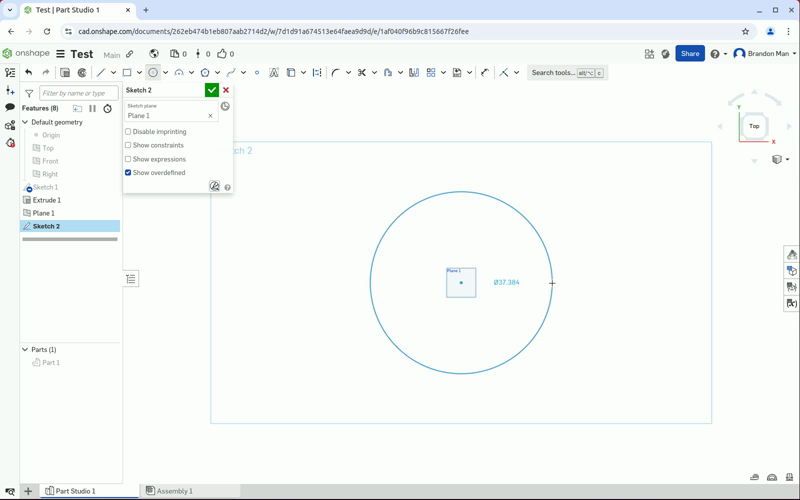
key(esc)
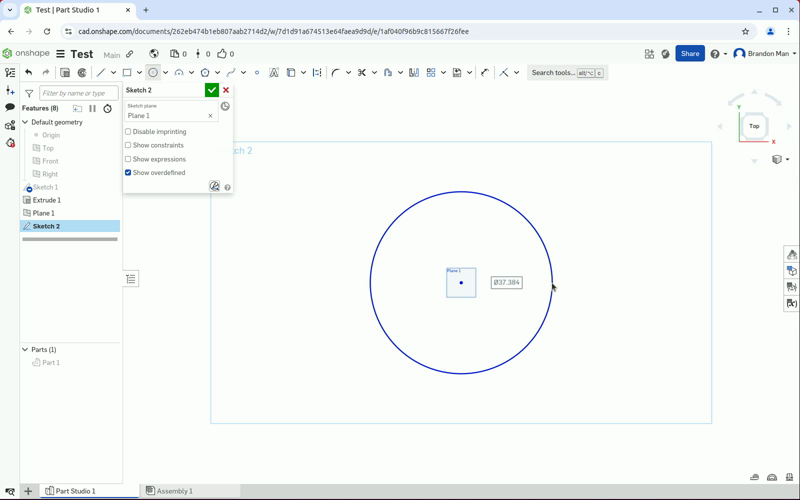
mouse_move(484, 274)
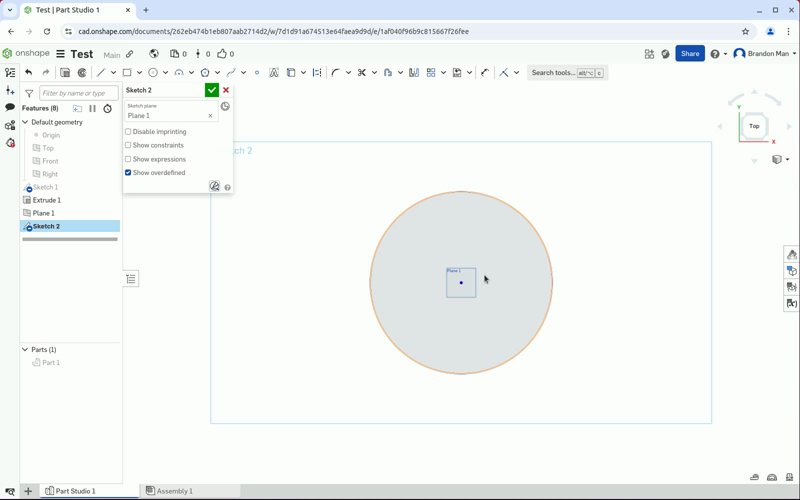
click(484, 274)
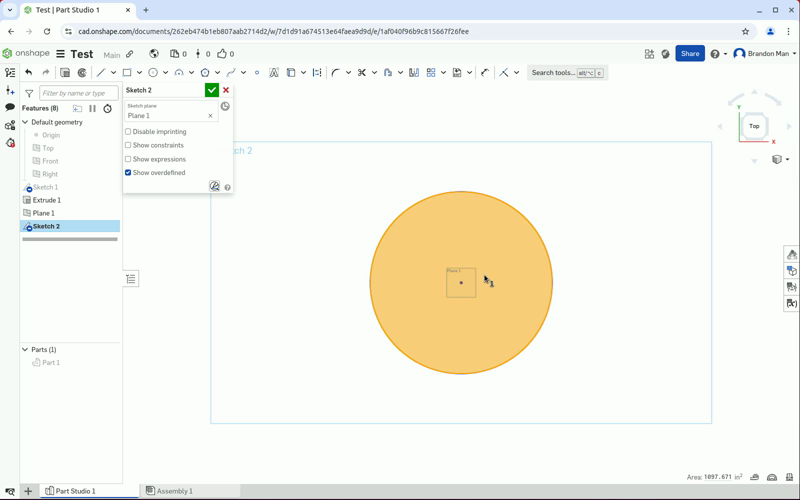
mouse_move(73, 352)
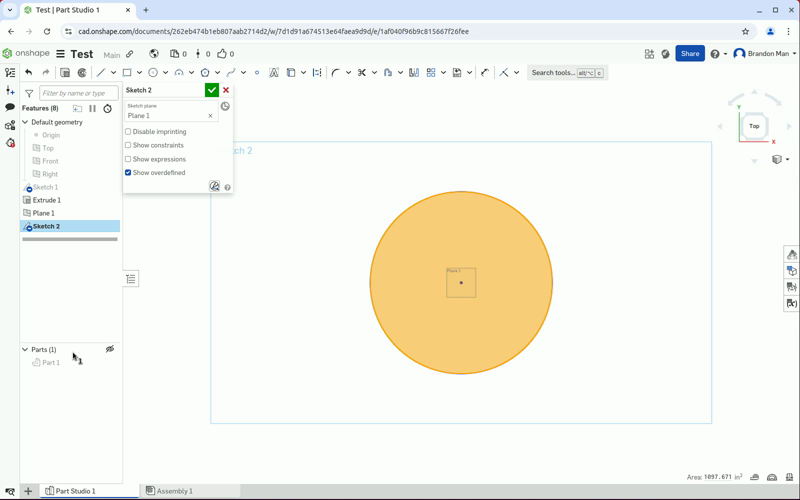
key(shift+y)
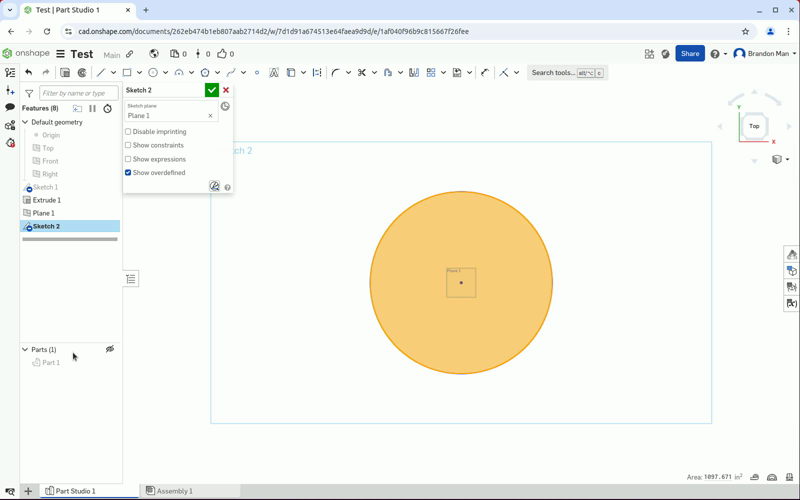
key(shift+e)
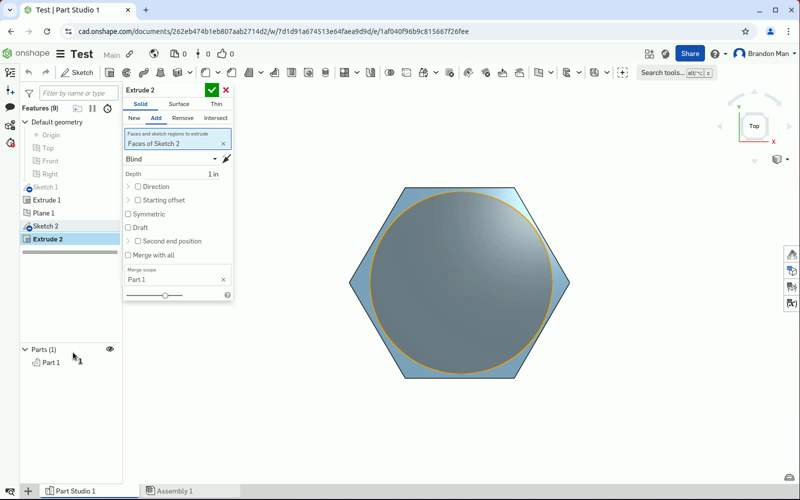
mouse_move(143, 106)
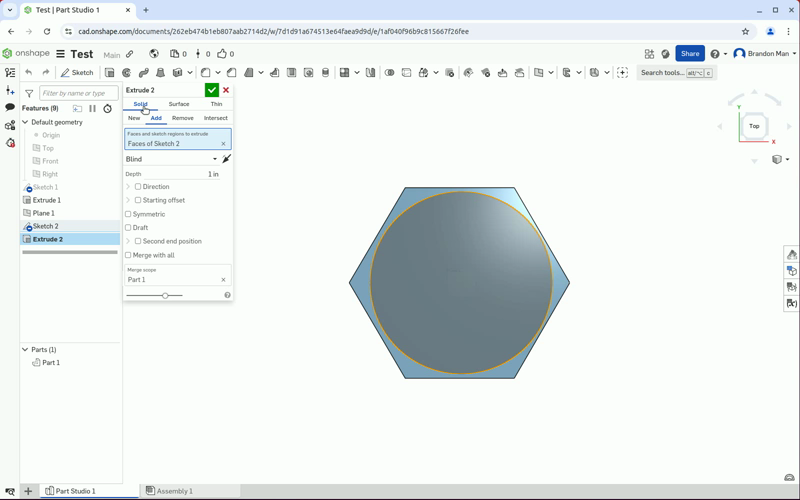
click(143, 106)
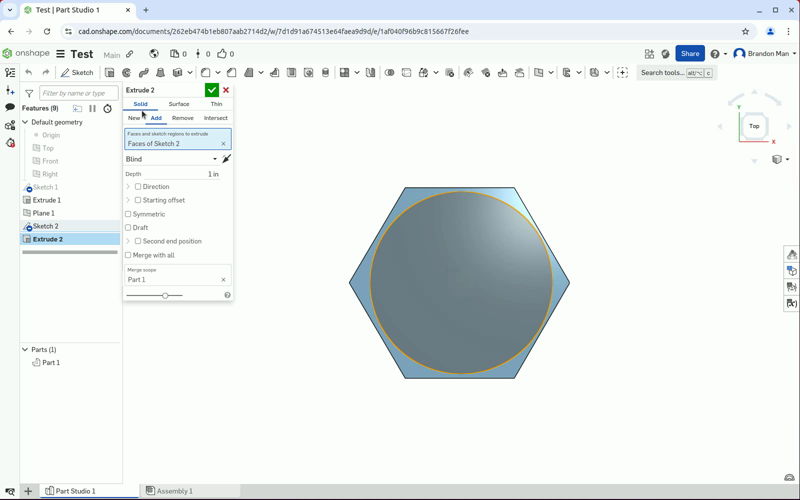
mouse_move(137, 120)
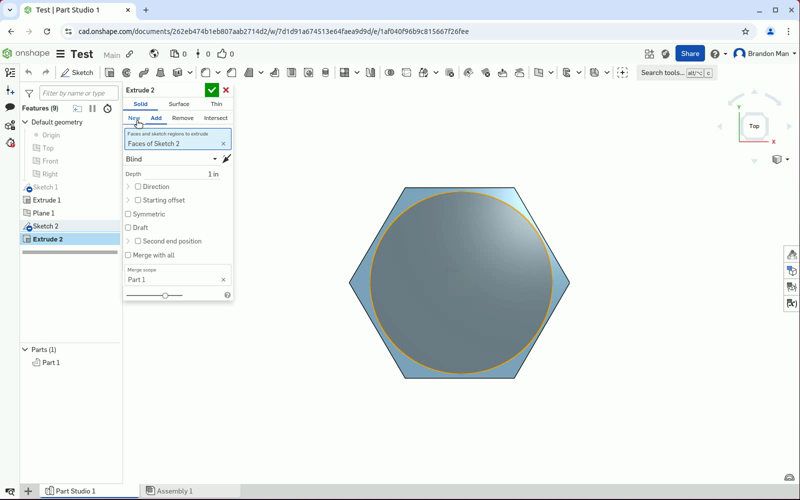
click(137, 120)
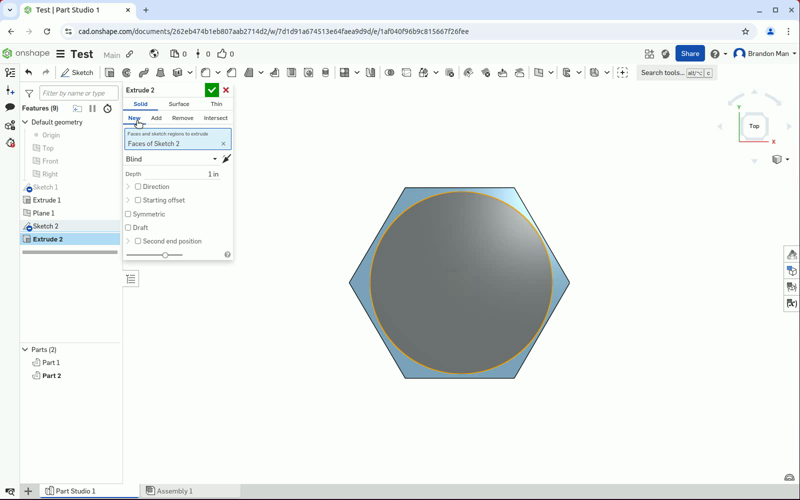
key(tab, 4)
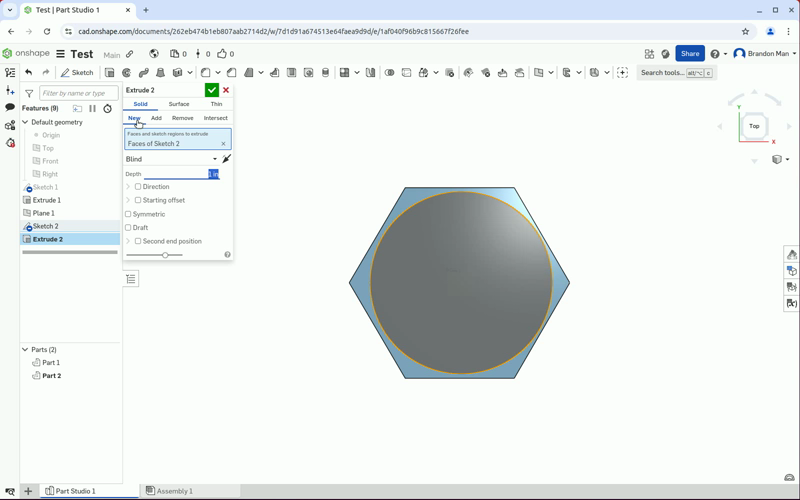
text(7.703)
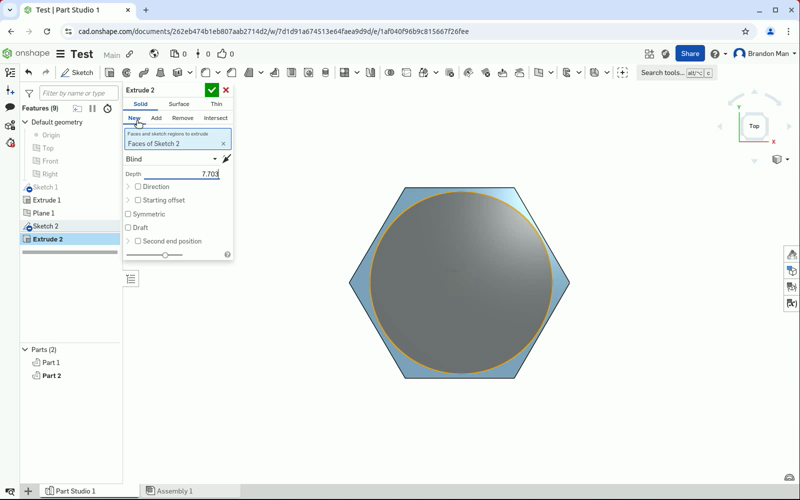
key(enter)
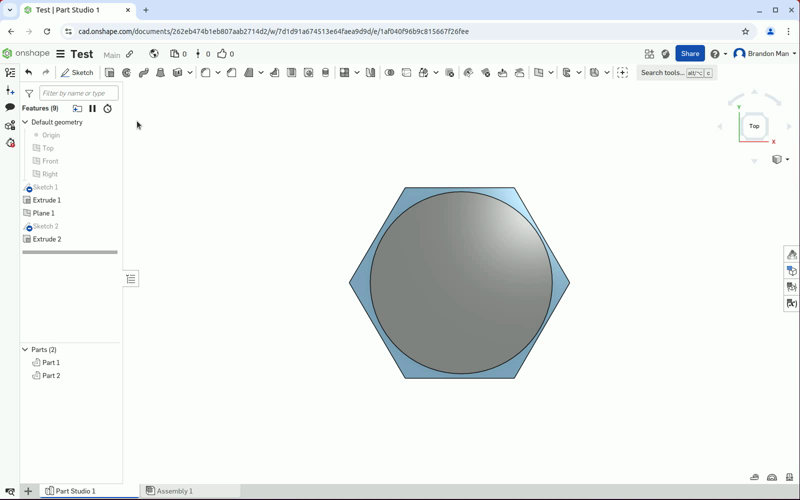
key(shift+h)
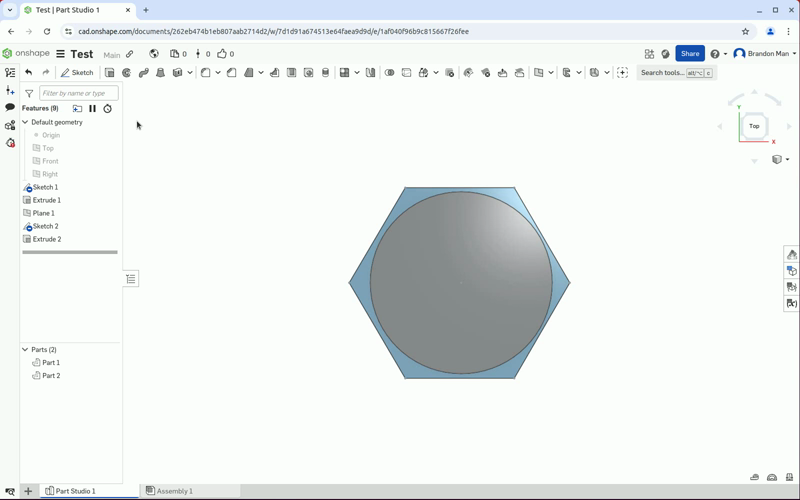
key(shift+h)
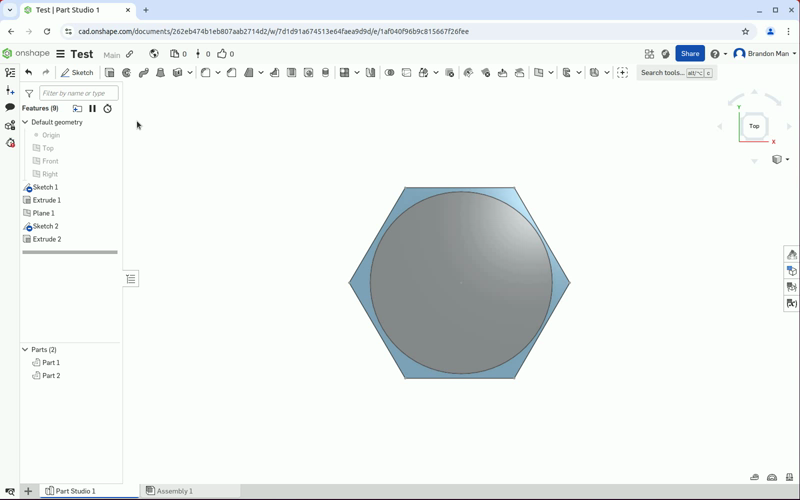
key(shift+7)
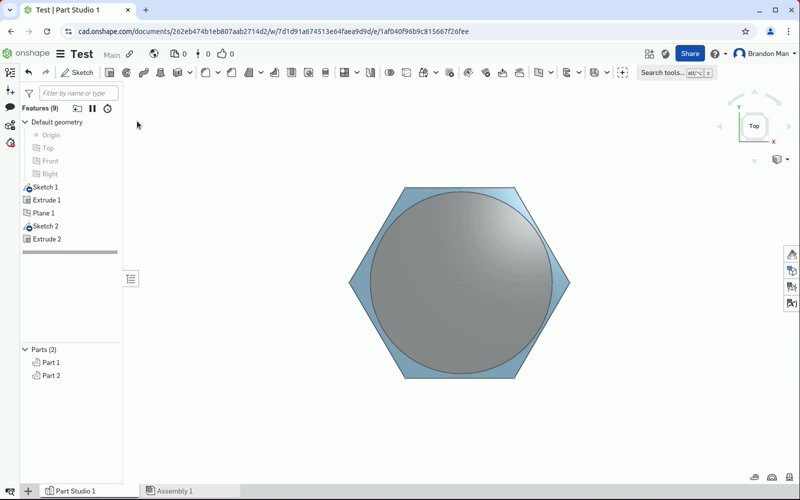
key(up, 3)
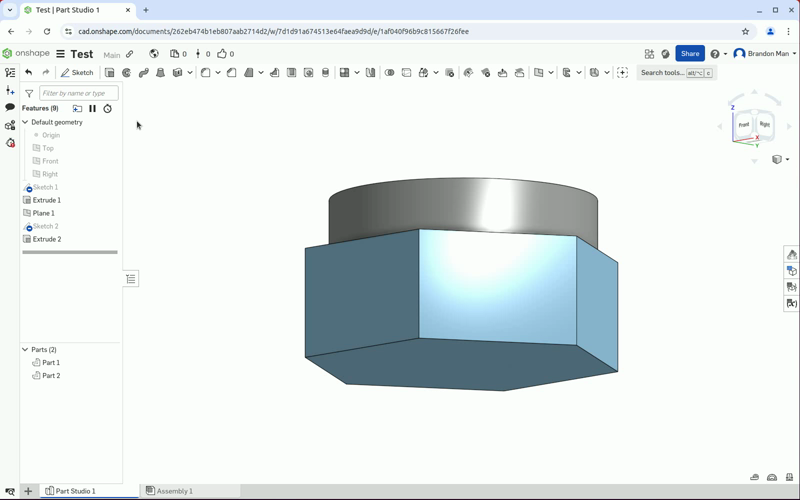
key(left, 3)
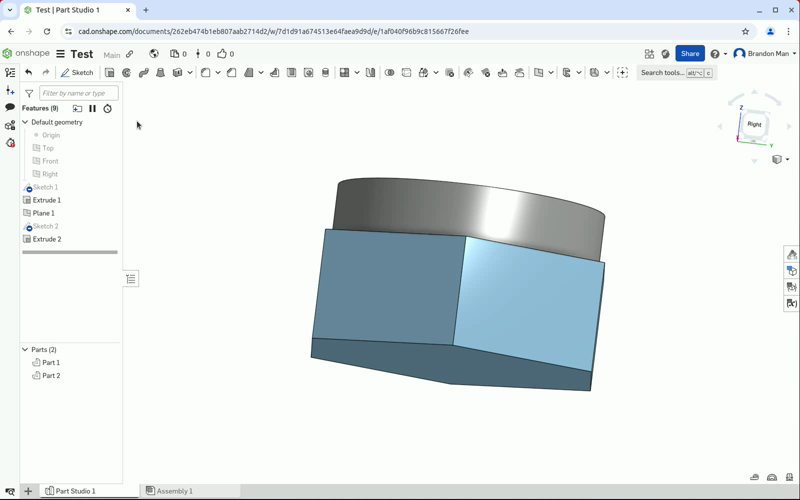
key(right, 3)
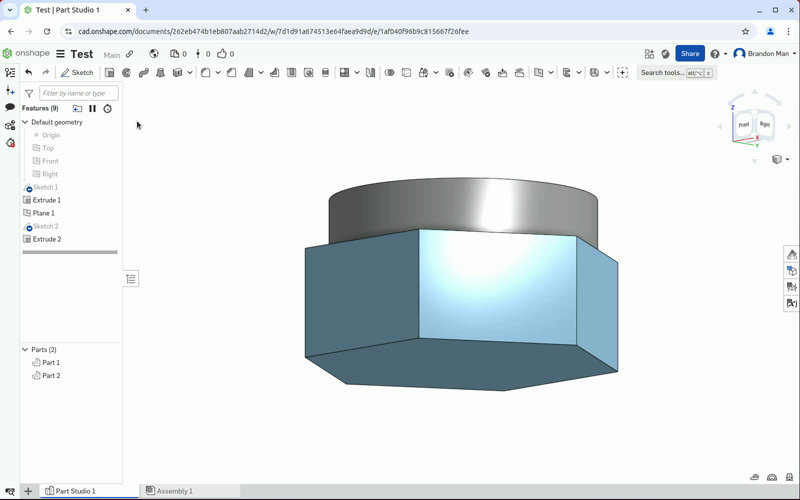
key(down, 3)
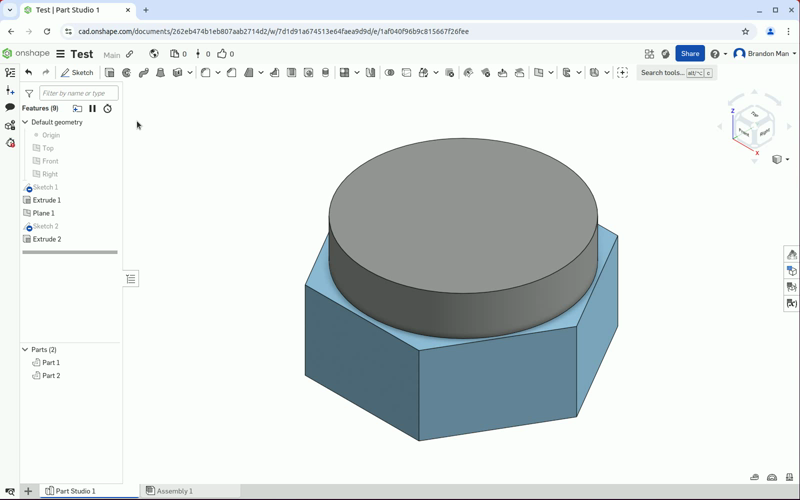
mouse_move(73, 189)
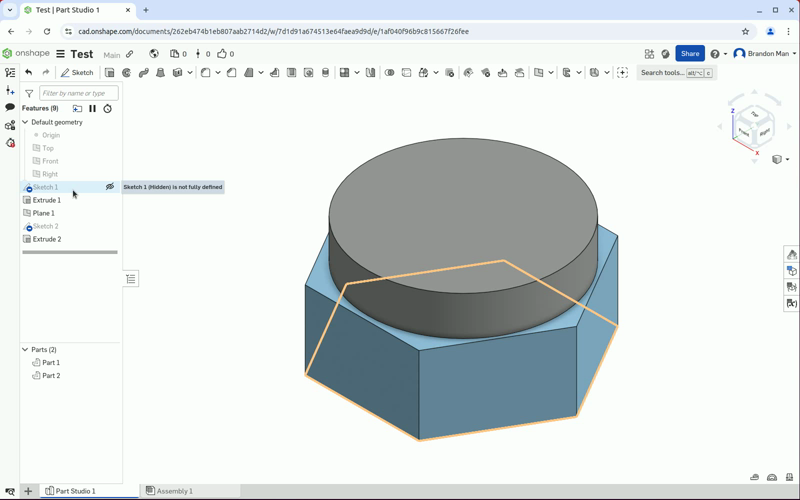
click(73, 189)